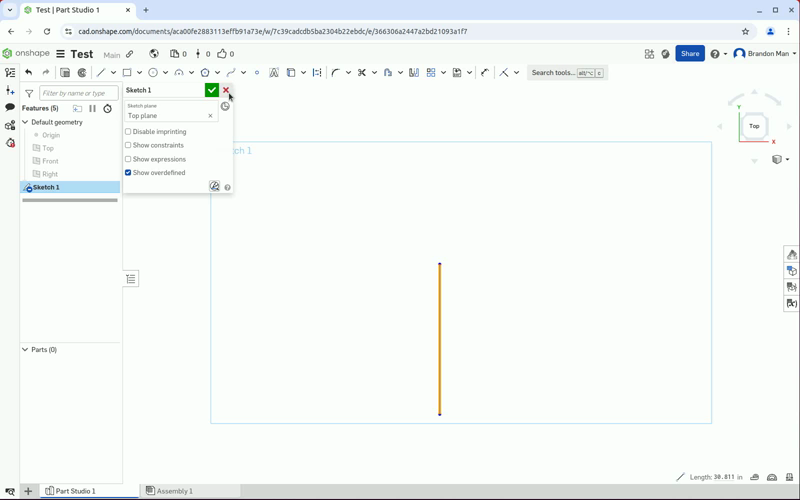
key(shift+h)
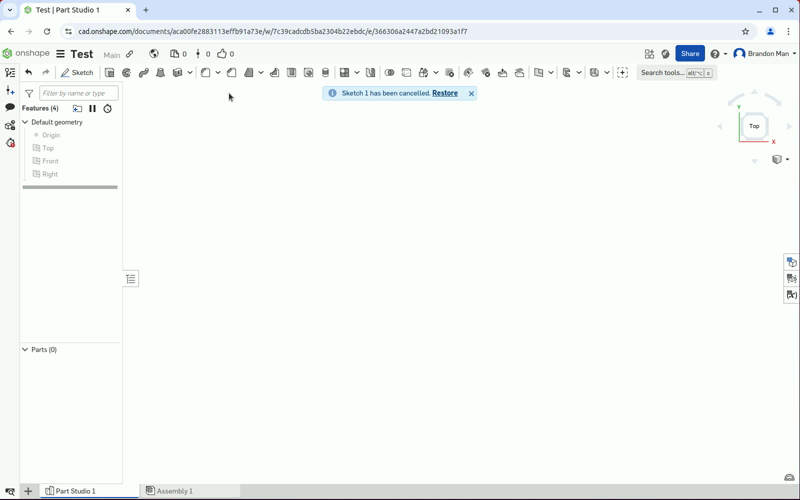
mouse_move(73, 352)
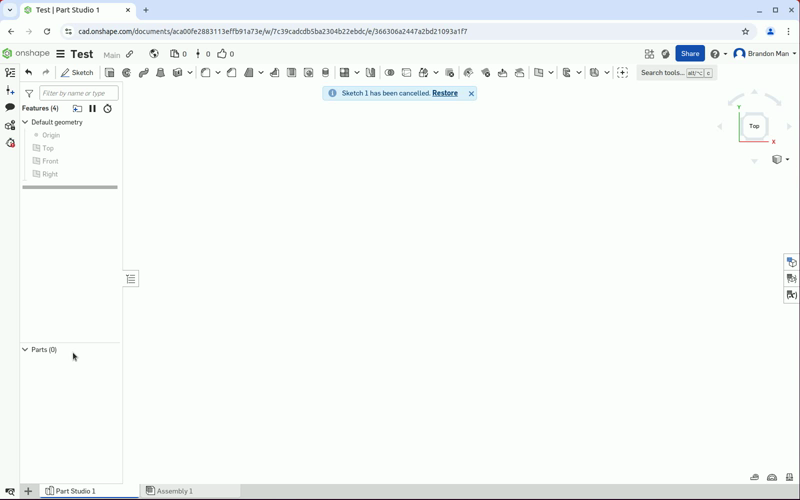
key(y)
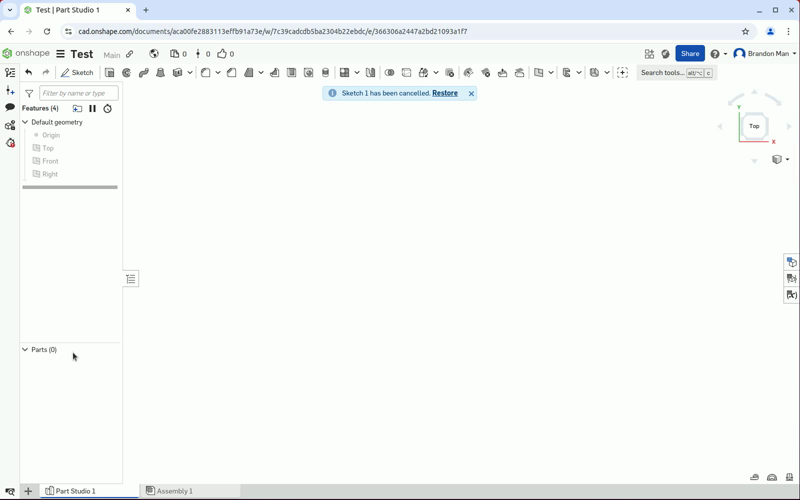
key(shift+p)
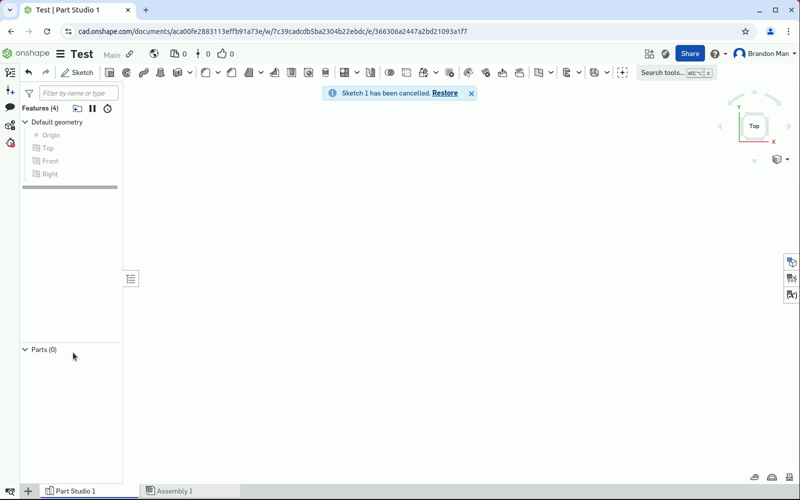
key(space)
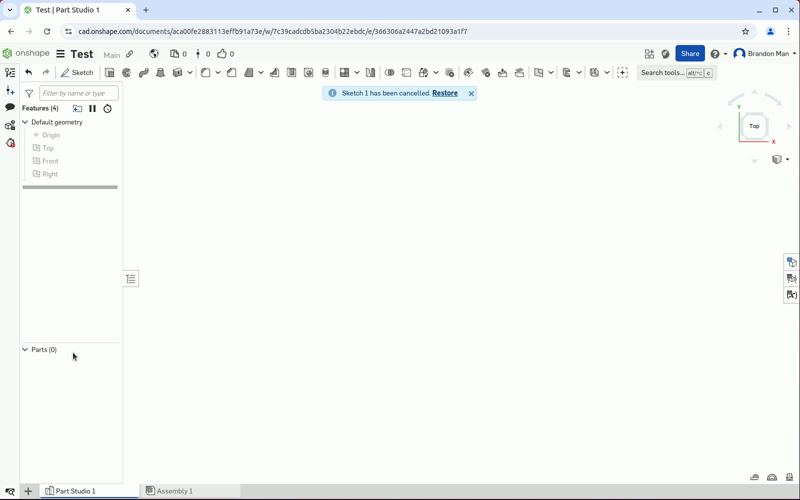
key_down(shift)
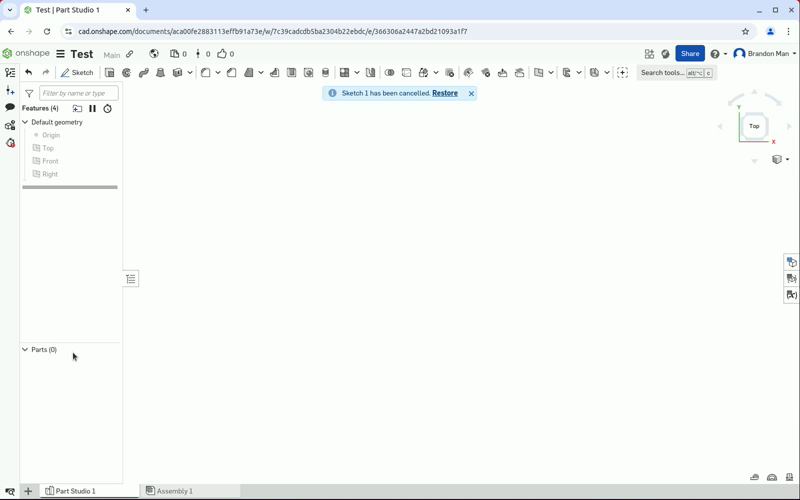
key(up)
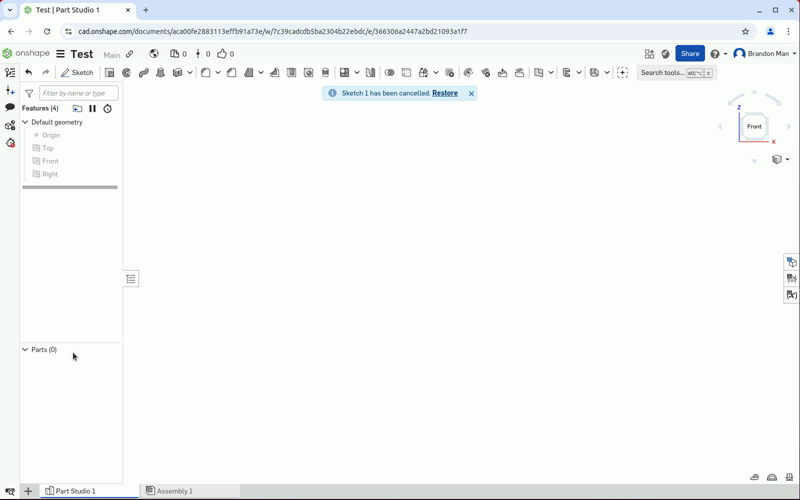
key_up(shift)
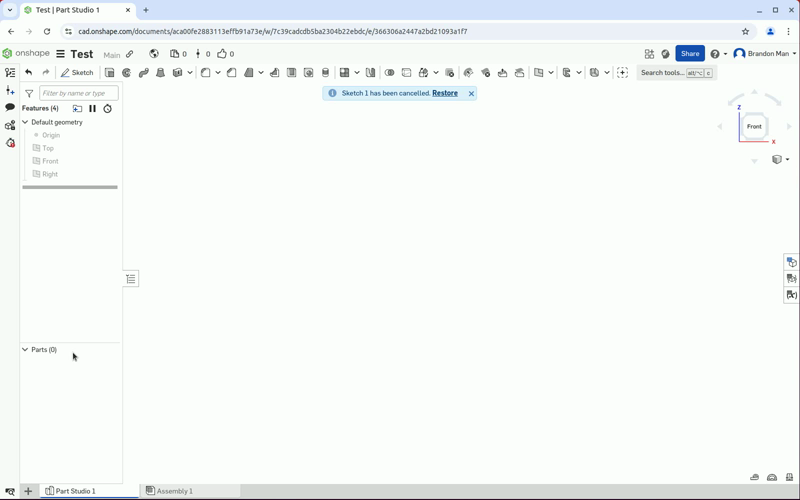
mouse_move(73, 352)
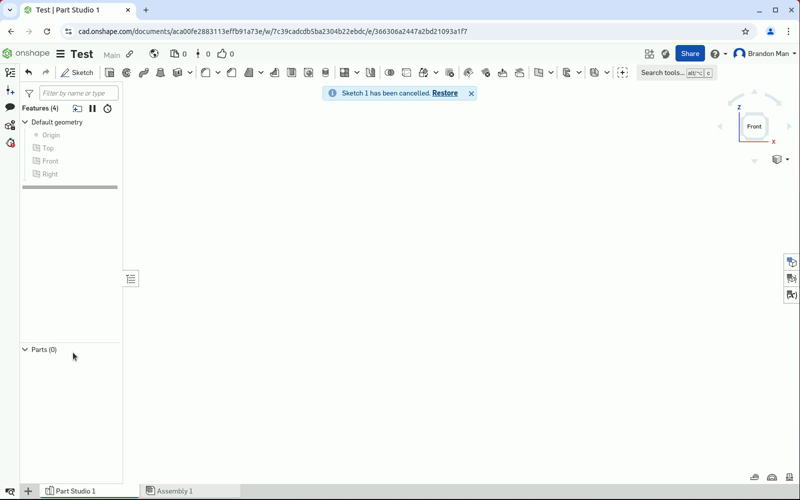
key(shift+y)
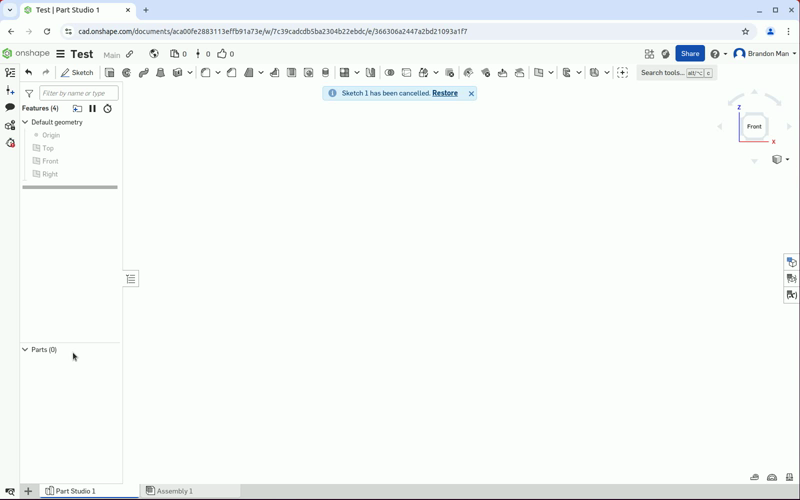
key(shift+s)
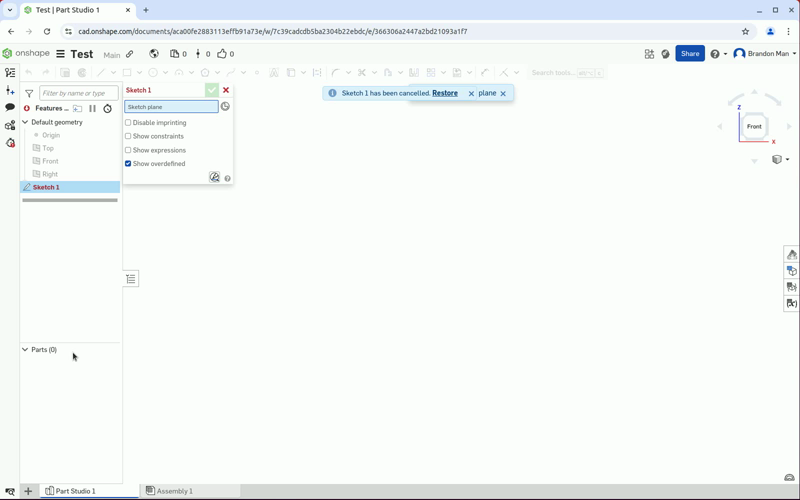
mouse_move(73, 163)
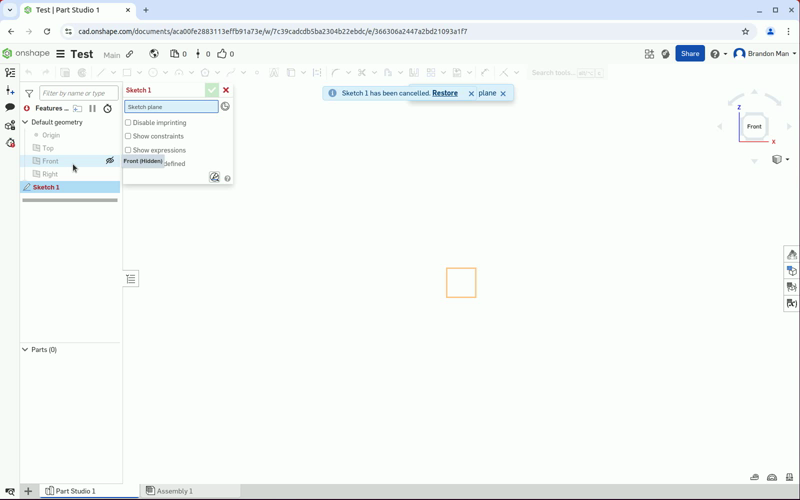
click(73, 163)
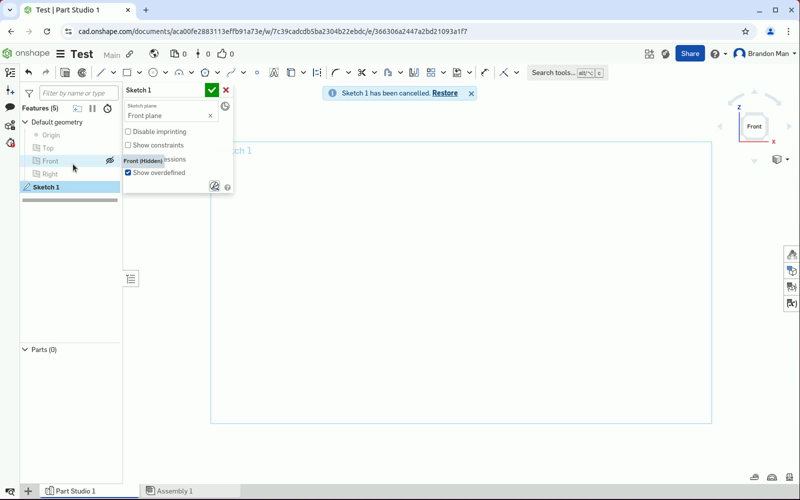
mouse_move(73, 352)
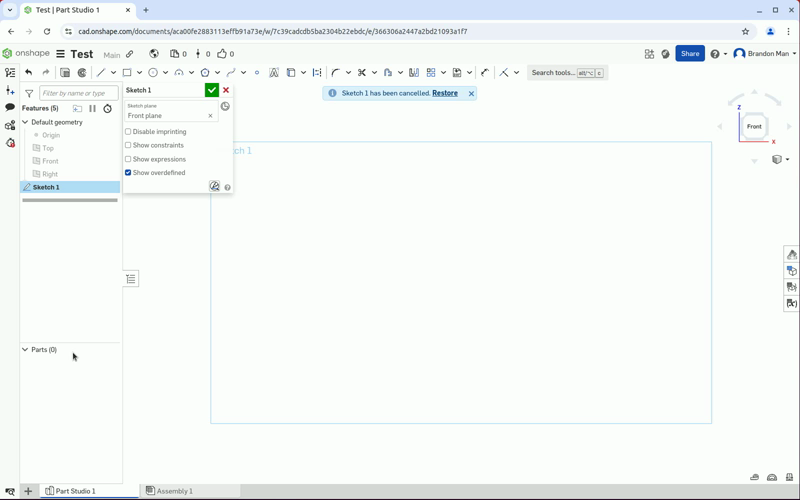
key(y)
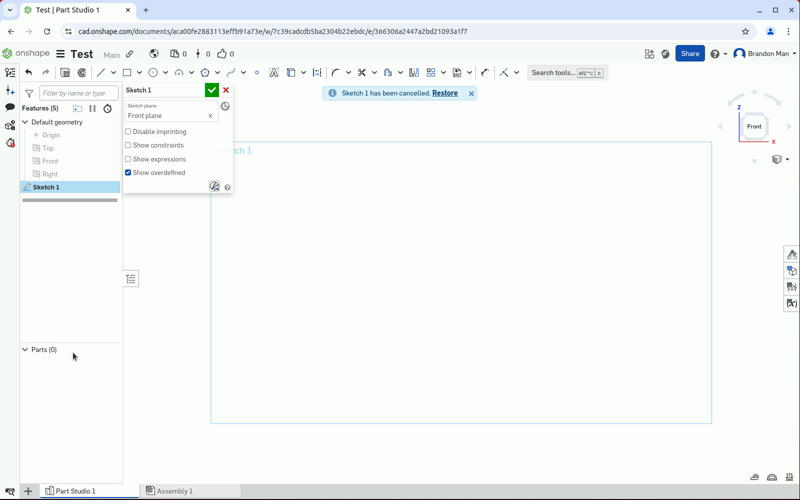
key(l)
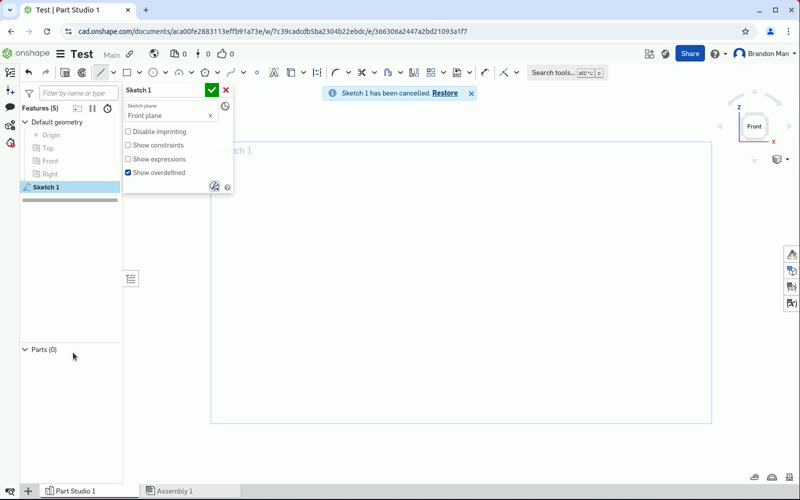
key_down(shift)
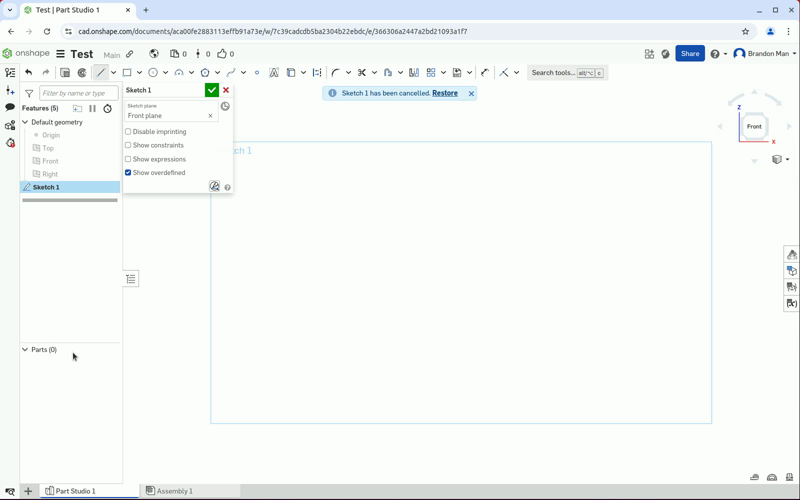
mouse_move(460, 282)
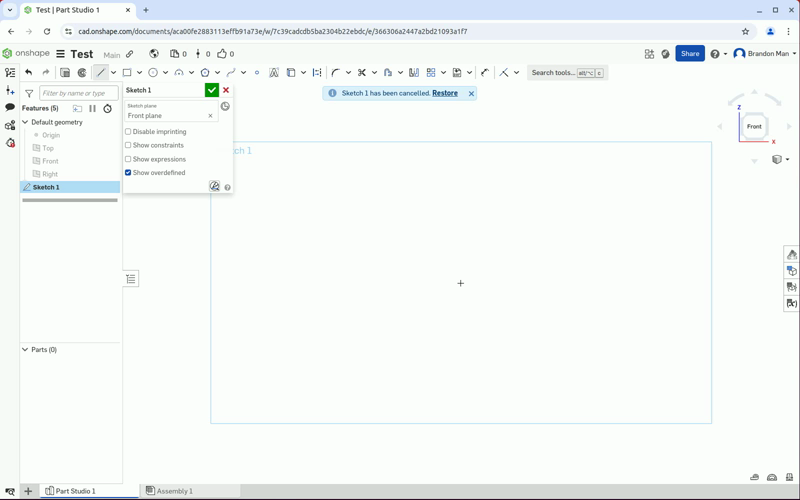
click(460, 282)
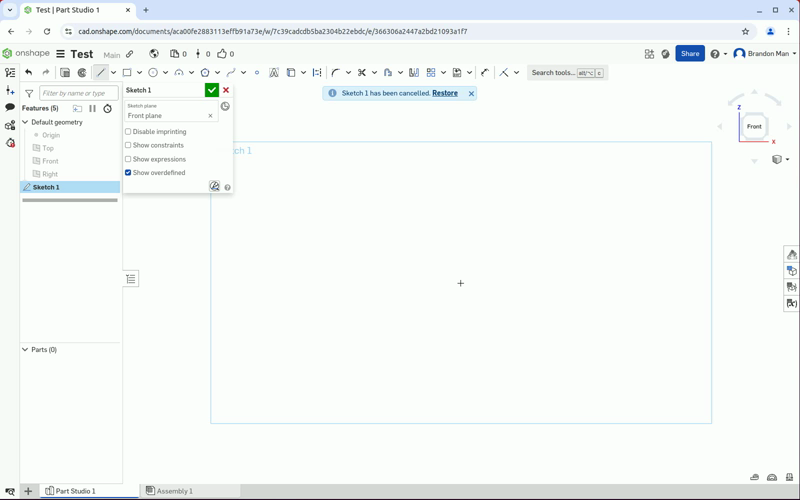
key_up(shift)
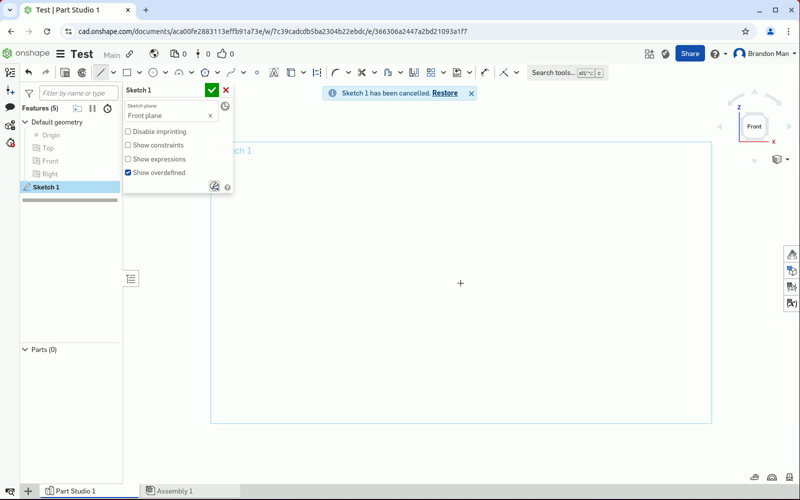
key_down(shift)
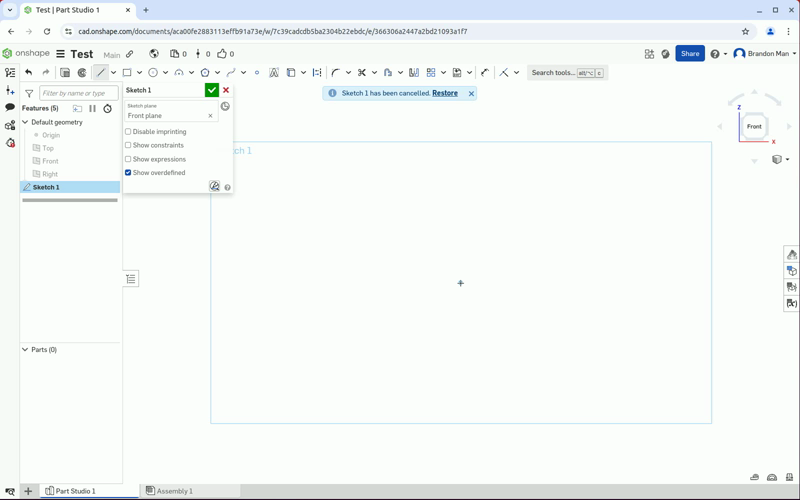
mouse_move(490, 282)
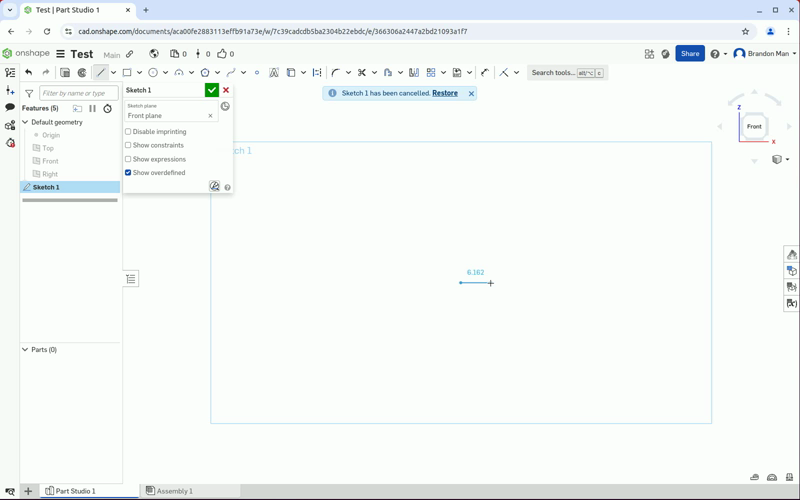
mouse_move(494, 282)
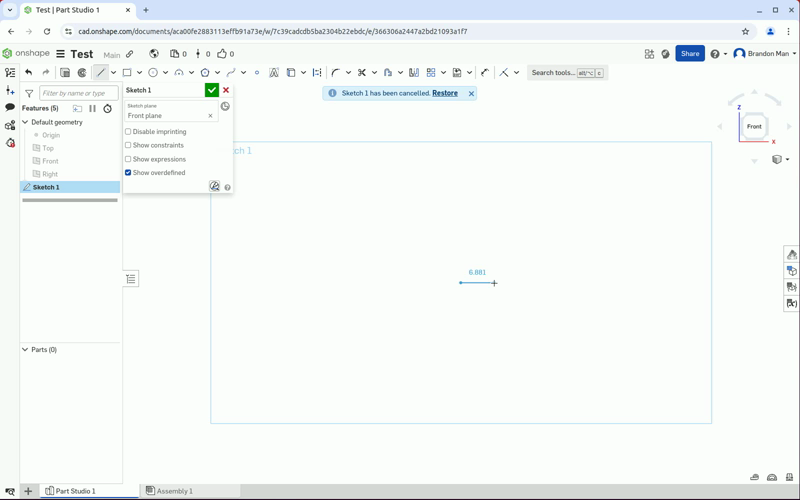
click(494, 282)
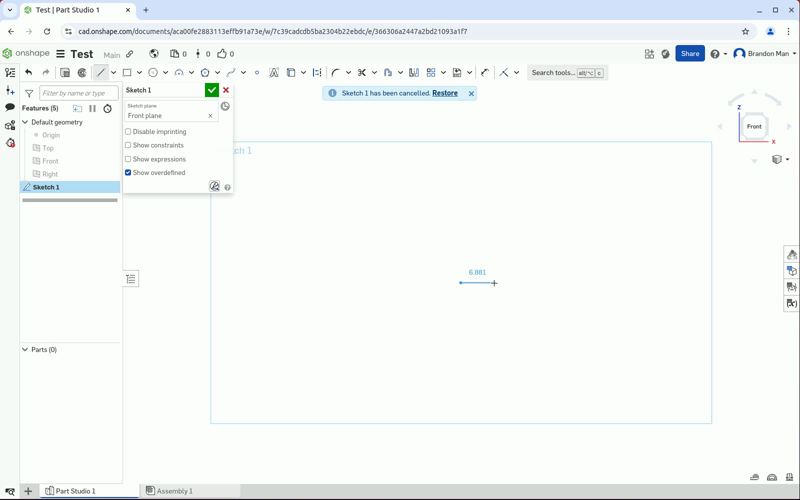
key_up(shift)
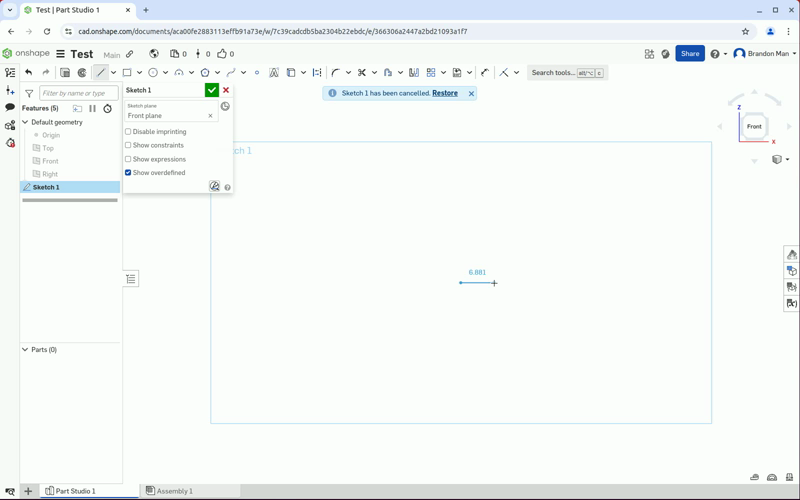
key_down(shift)
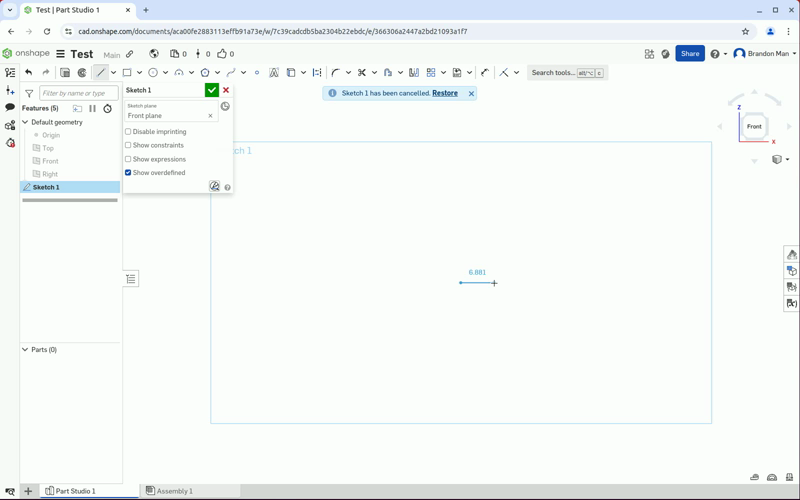
mouse_move(494, 192)
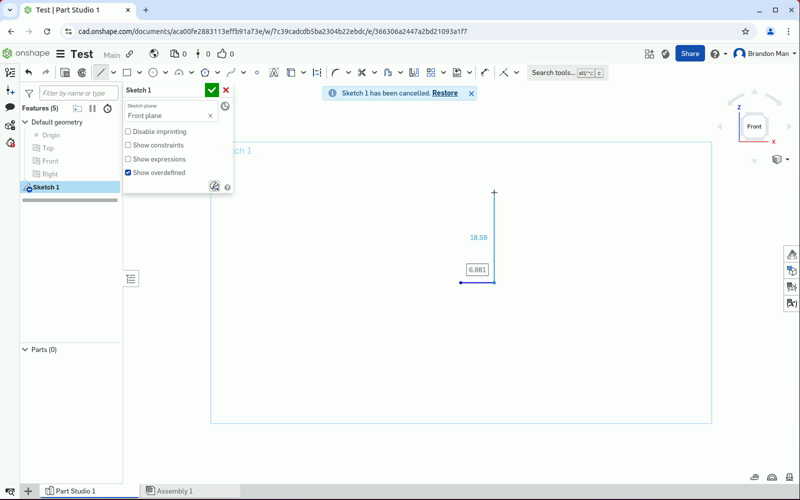
click(494, 192)
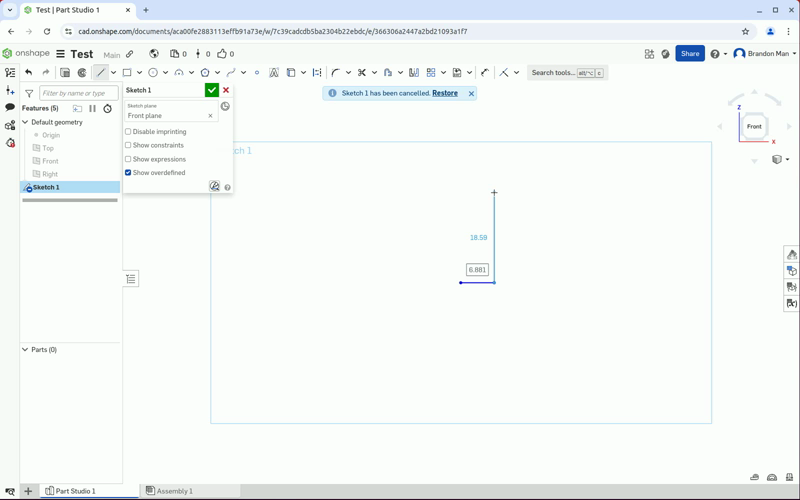
key_up(shift)
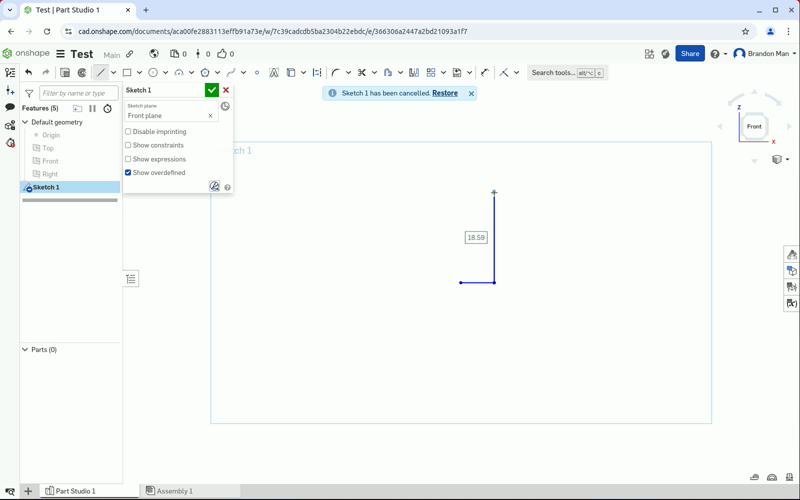
key_down(shift)
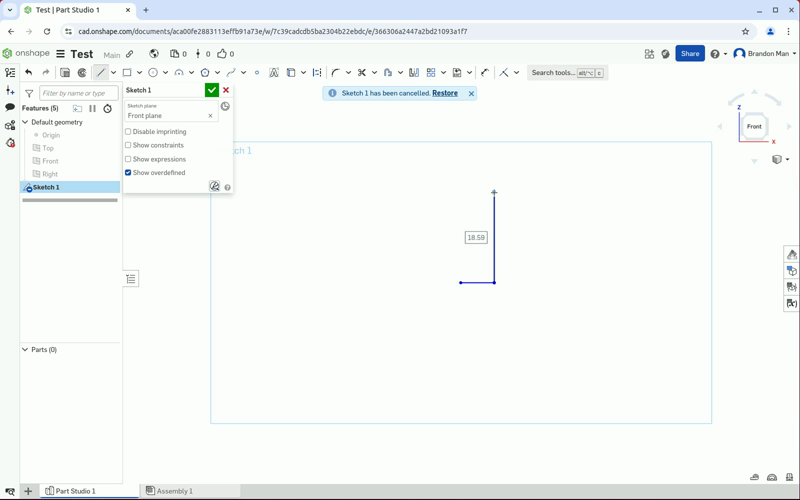
mouse_move(524, 192)
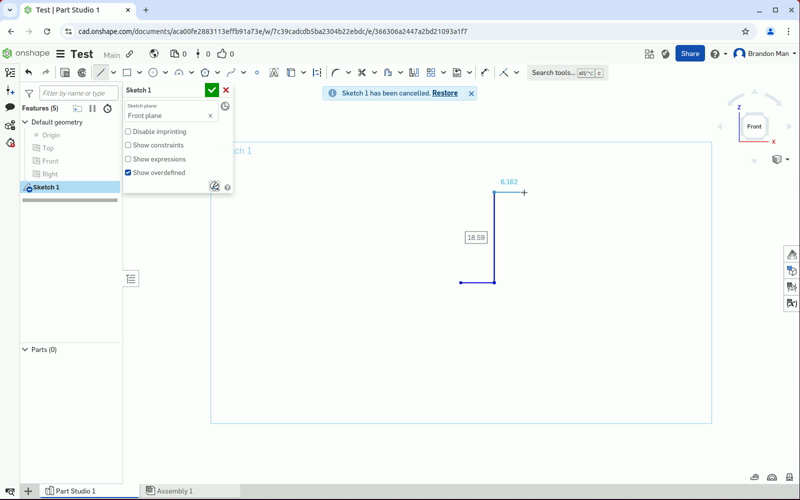
mouse_move(460, 192)
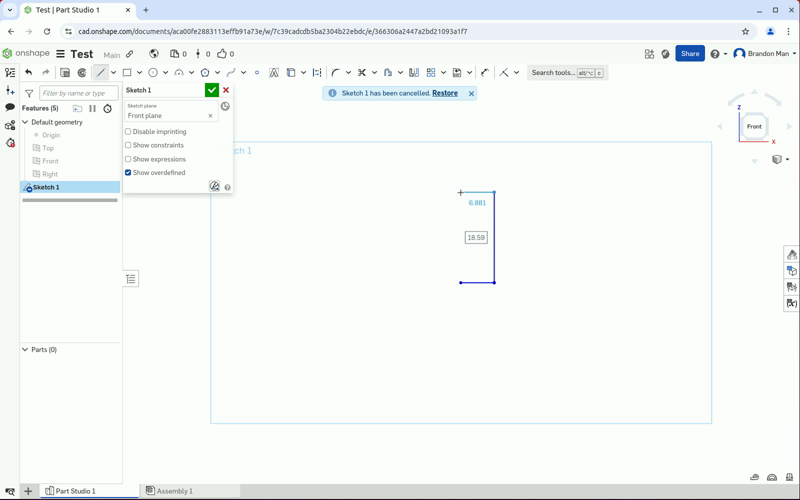
click(460, 192)
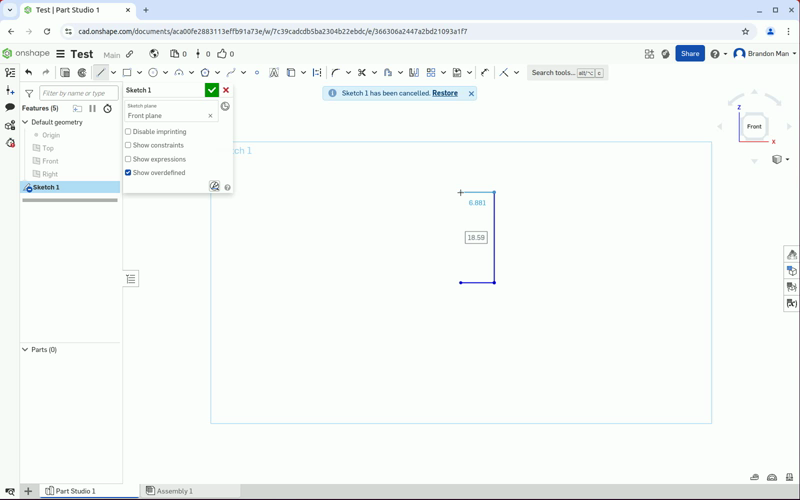
key_up(shift)
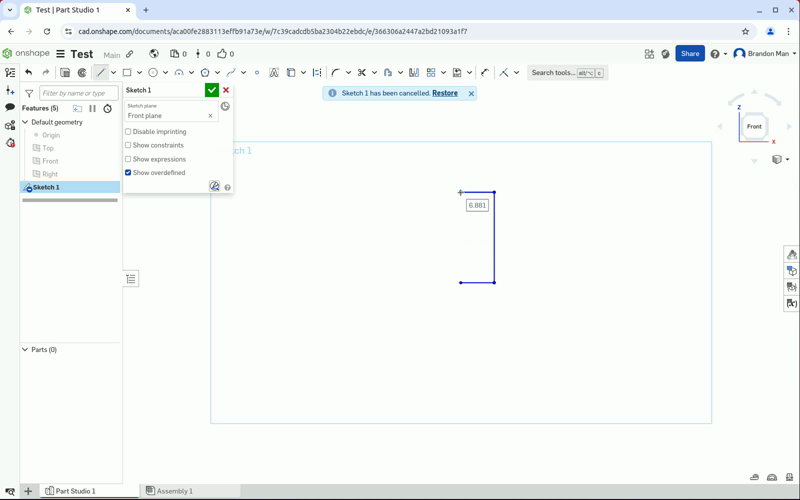
key_down(shift)
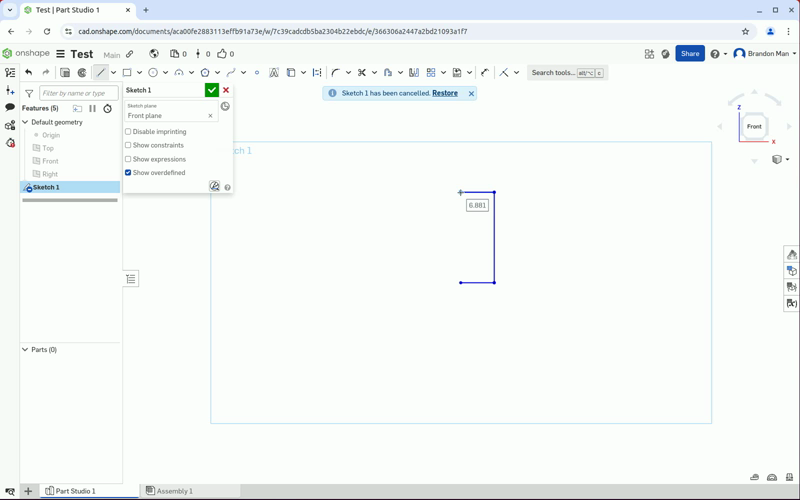
mouse_move(460, 282)
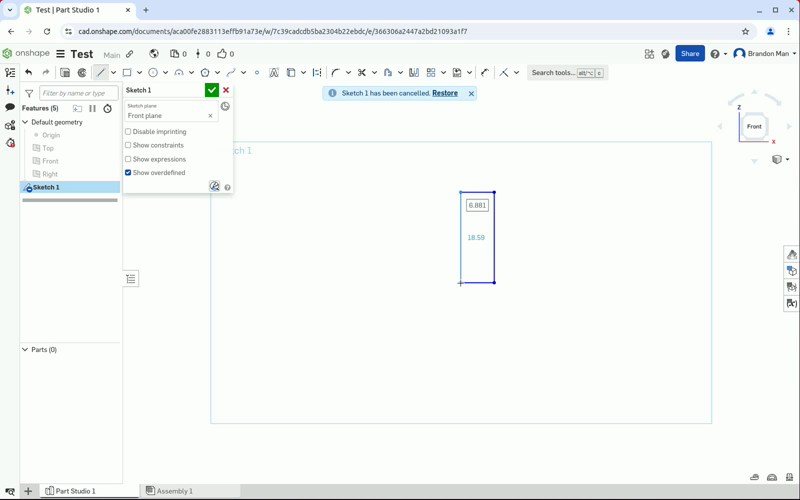
key_up(shift)
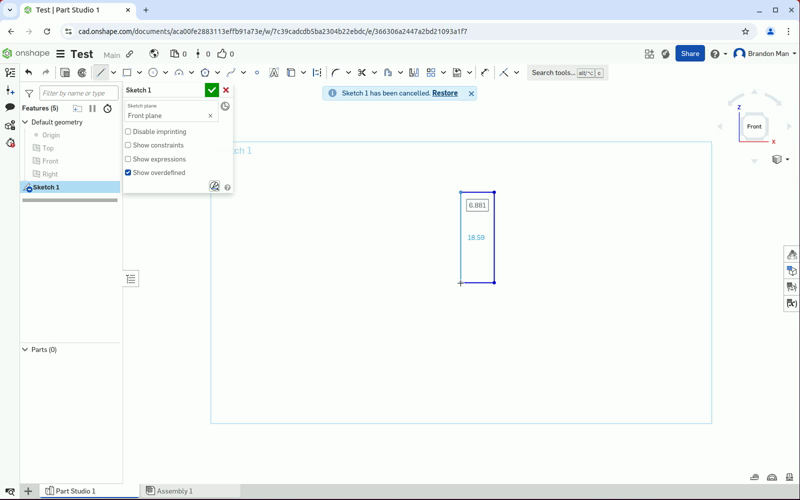
click(460, 282)
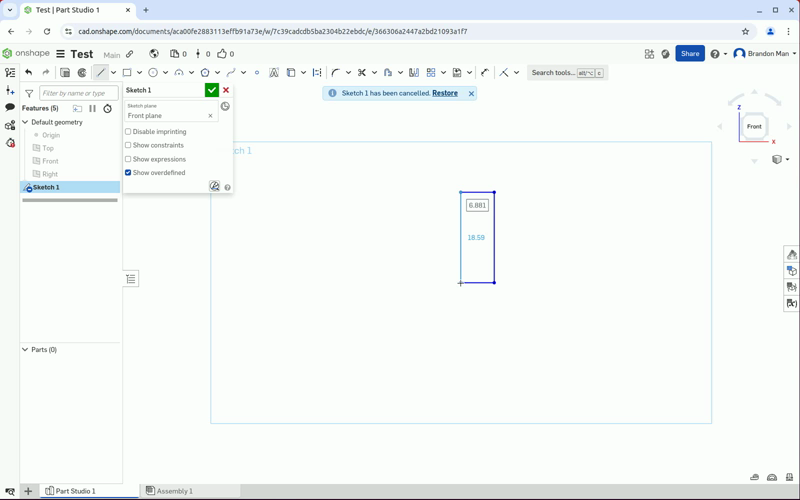
key(esc)
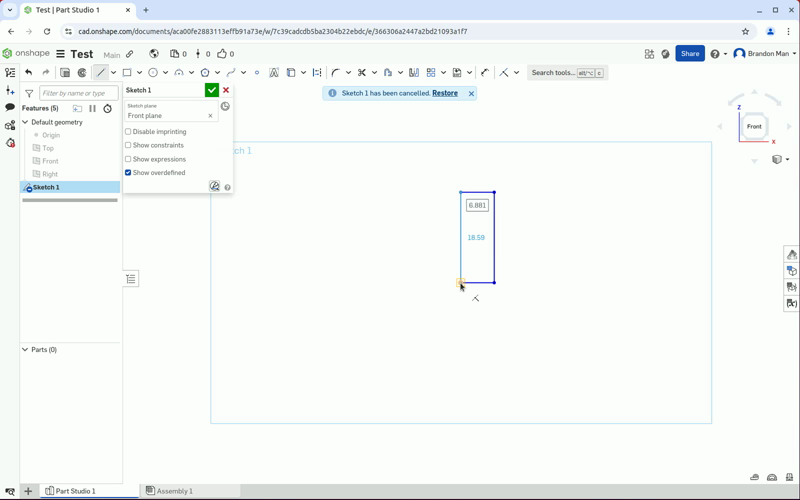
mouse_move(486, 275)
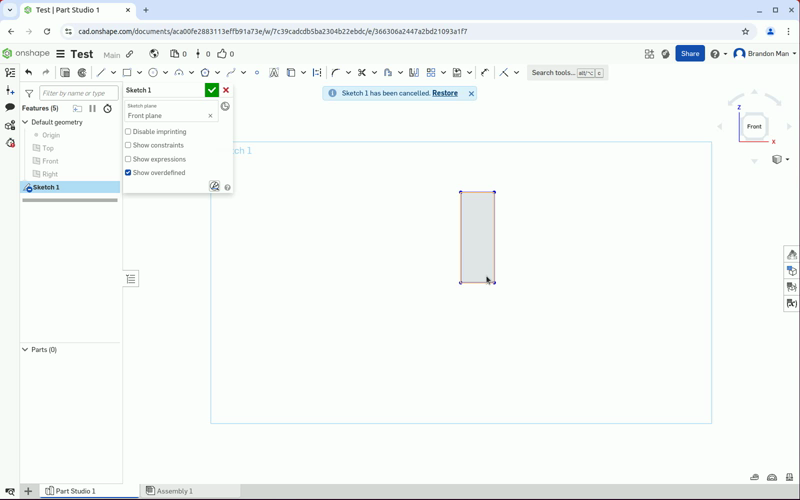
click(486, 275)
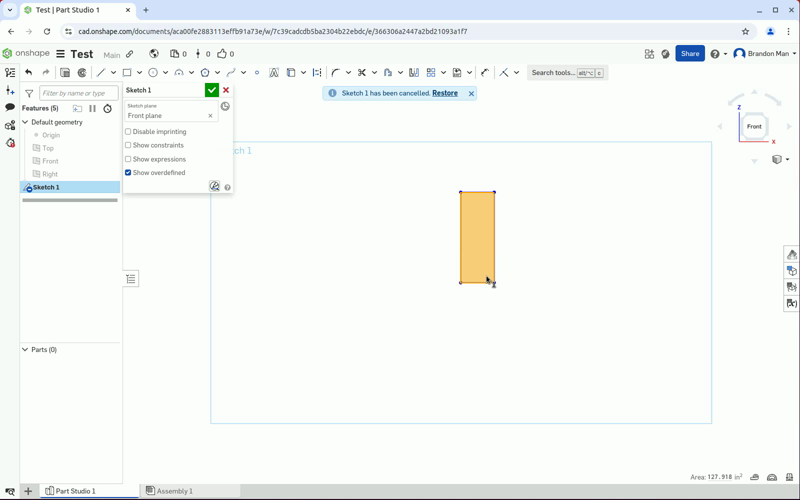
mouse_move(73, 352)
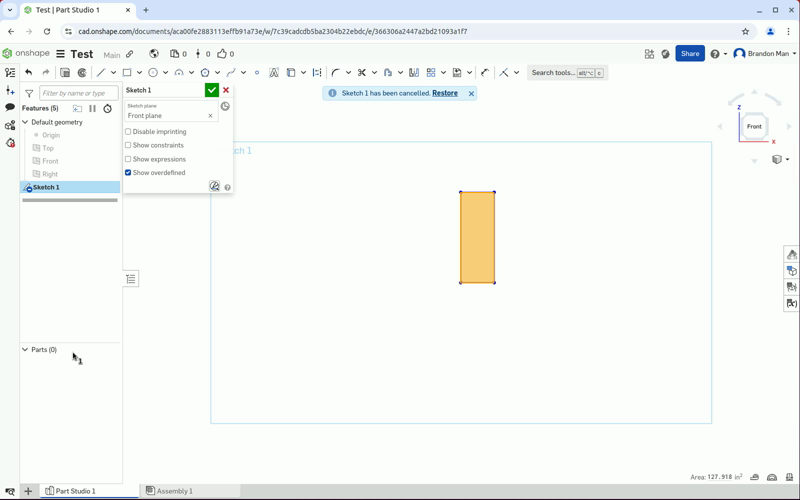
key(shift+y)
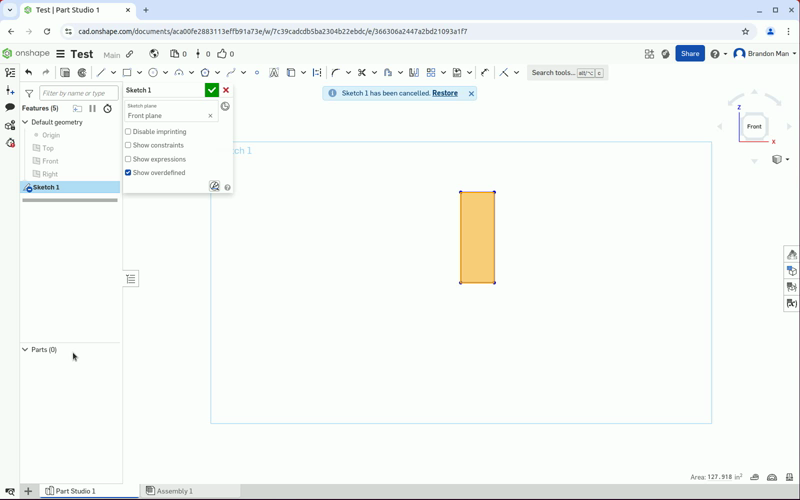
key(shift+e)
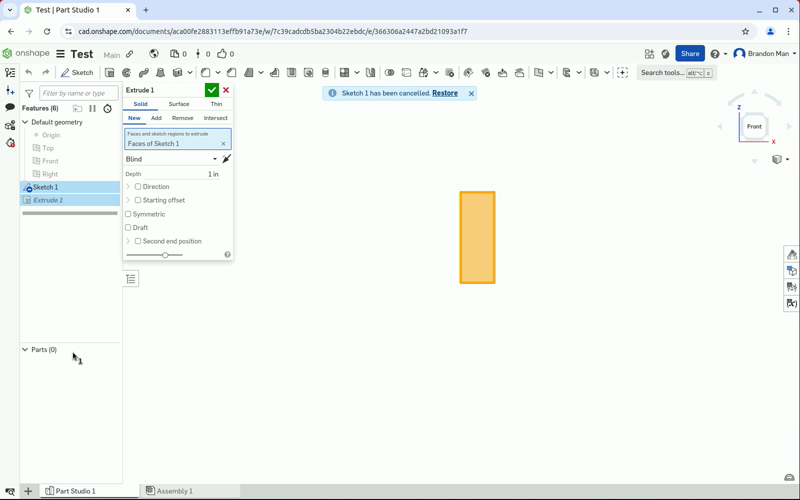
mouse_move(143, 106)
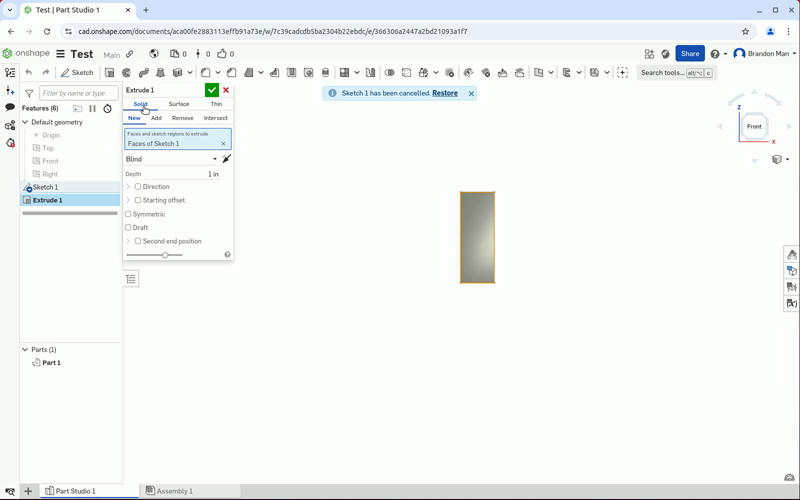
click(143, 106)
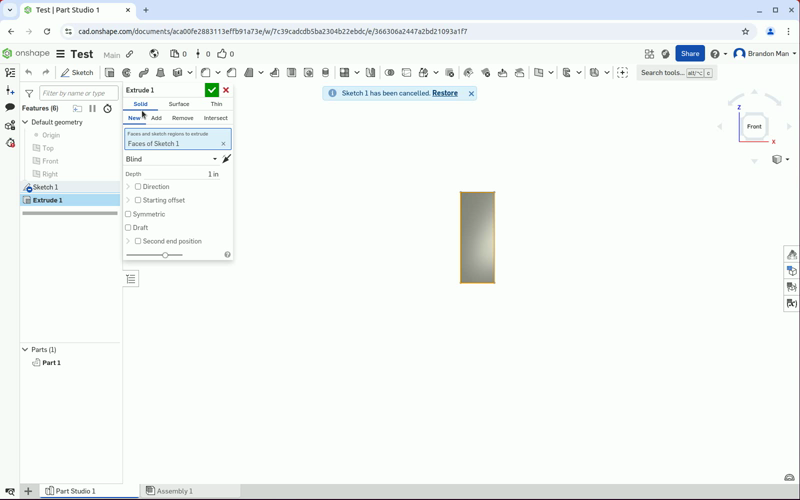
mouse_move(137, 120)
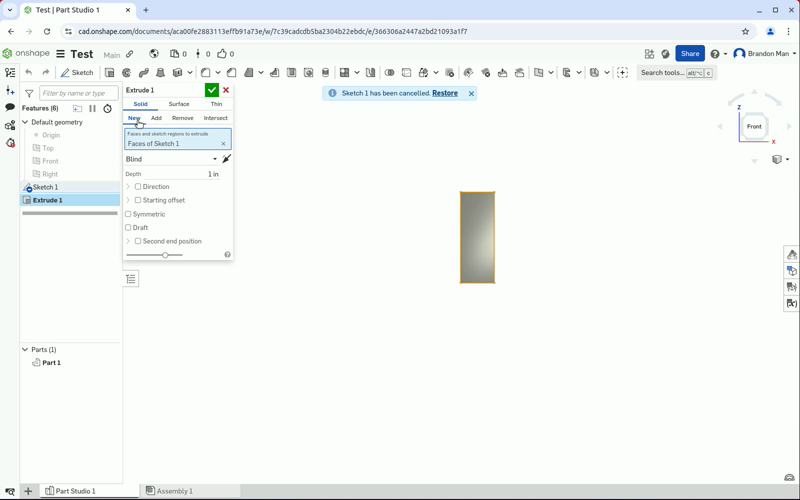
click(137, 120)
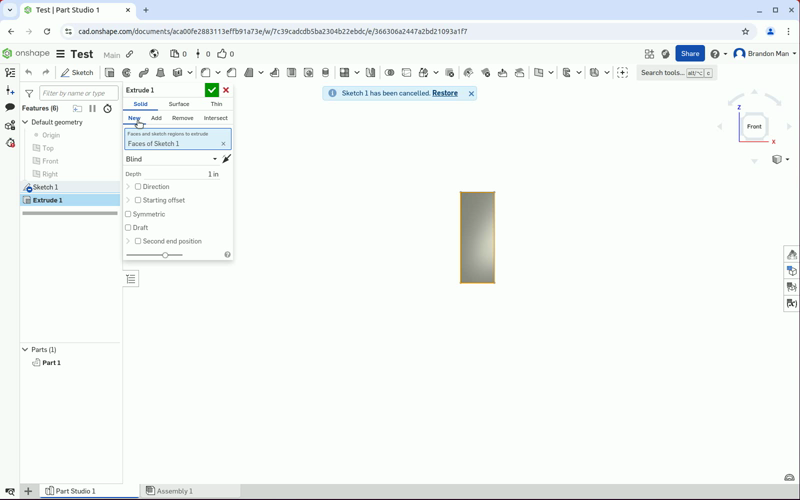
key(tab, 4)
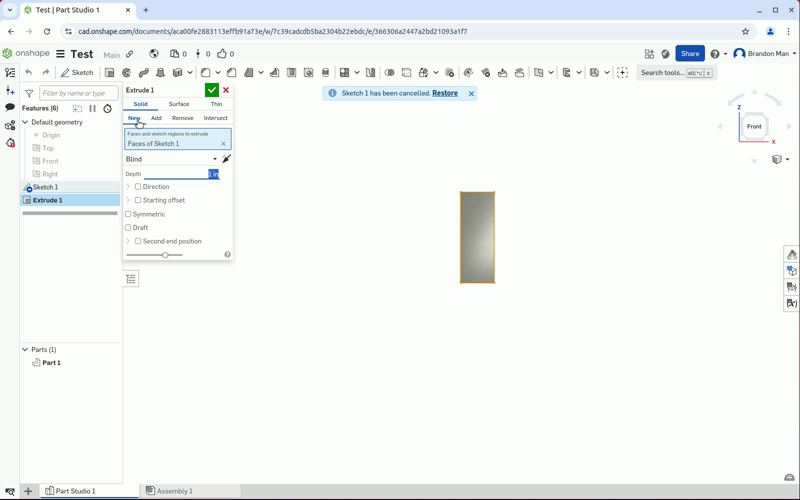
text(9.147)
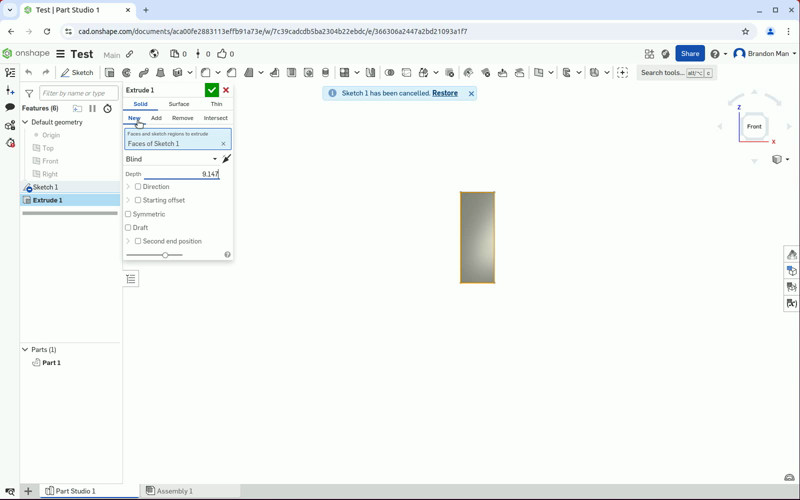
key(enter)
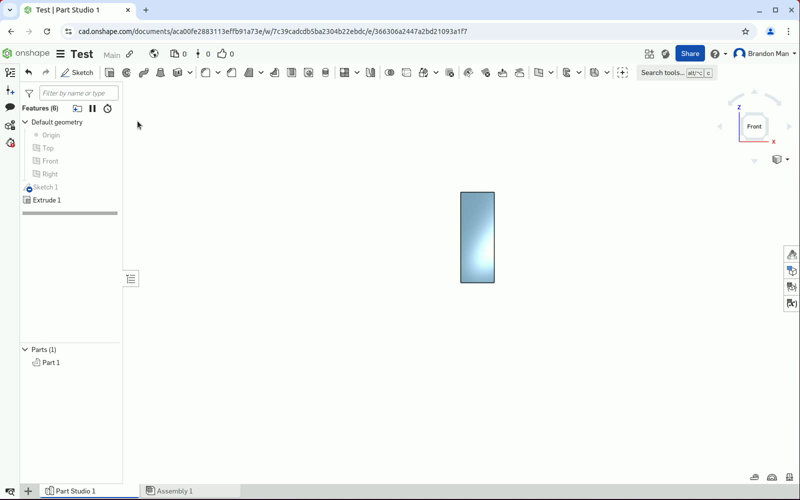
key(shift+h)
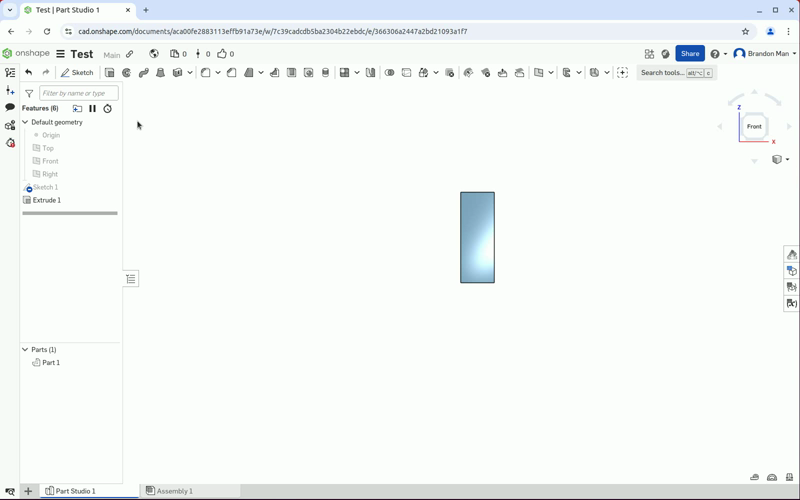
key(shift+h)
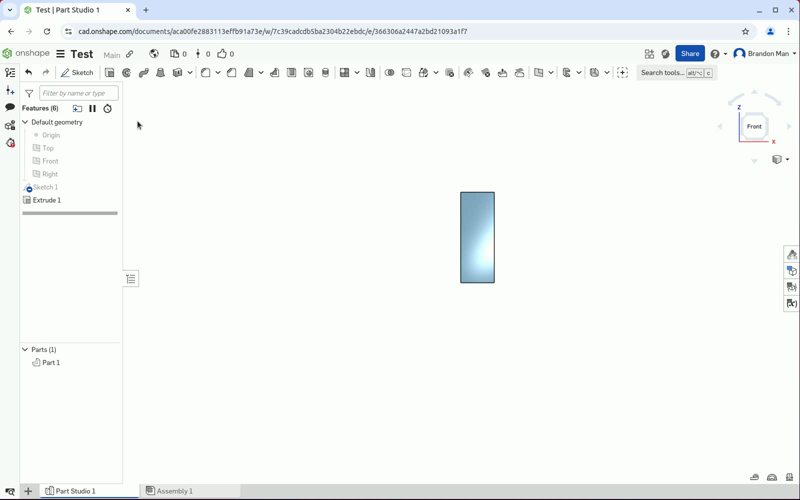
mouse_move(73, 189)
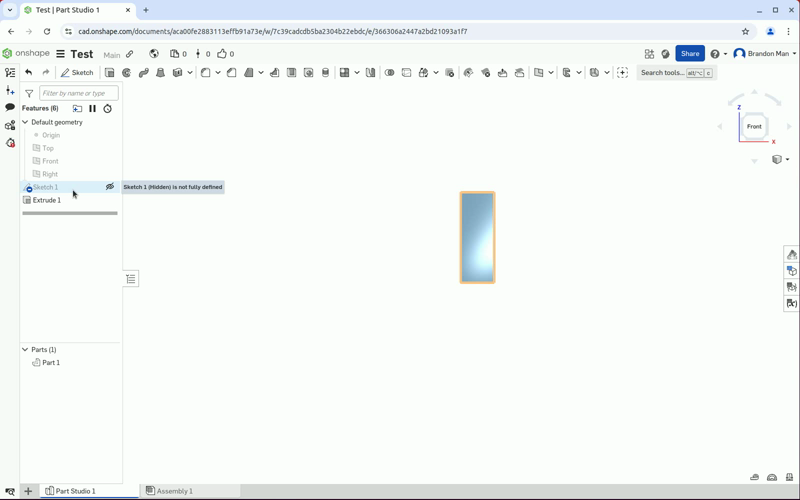
click(73, 189)
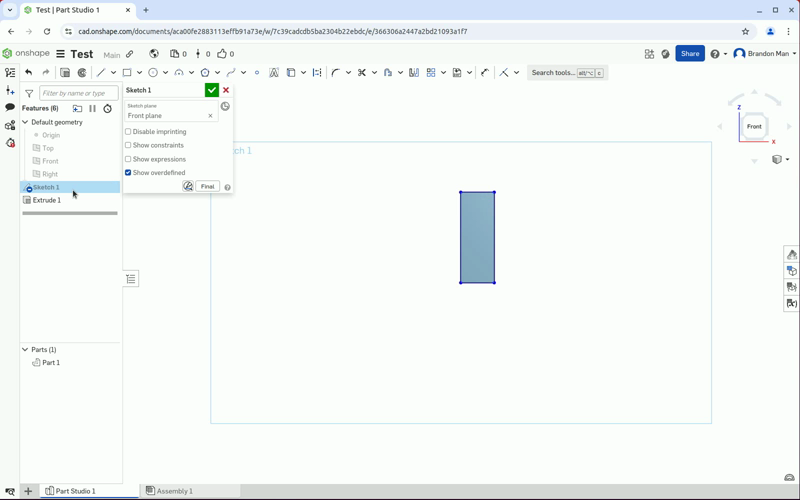
mouse_move(229, 92)
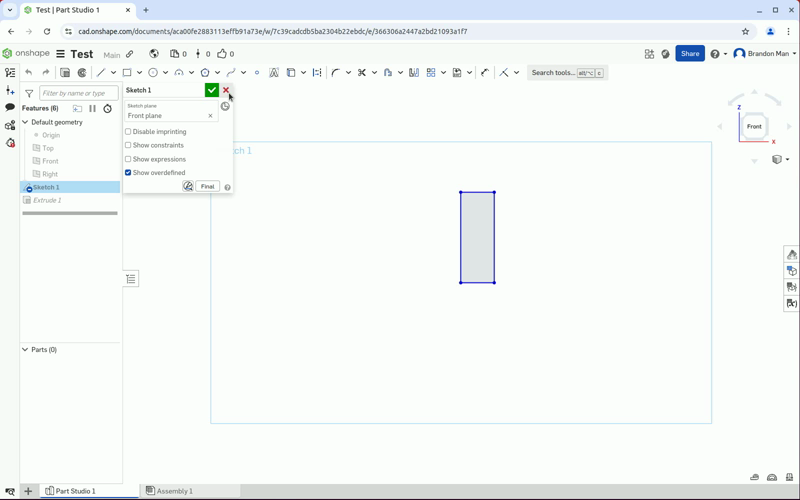
click(229, 92)
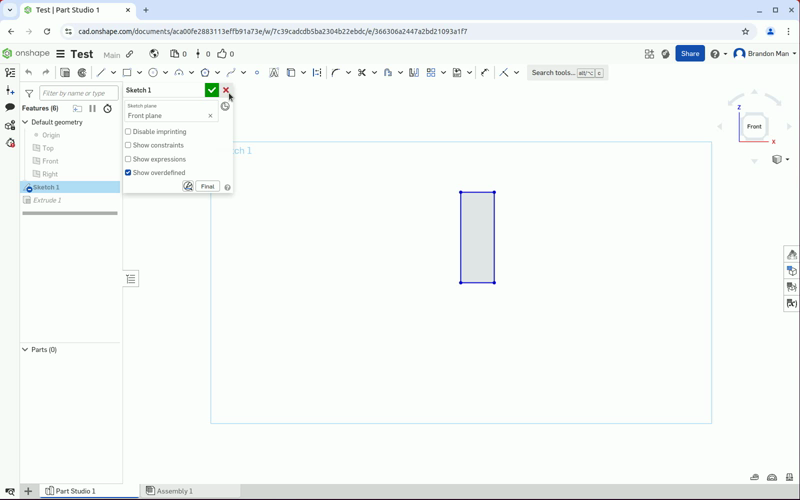
key(shift+s)
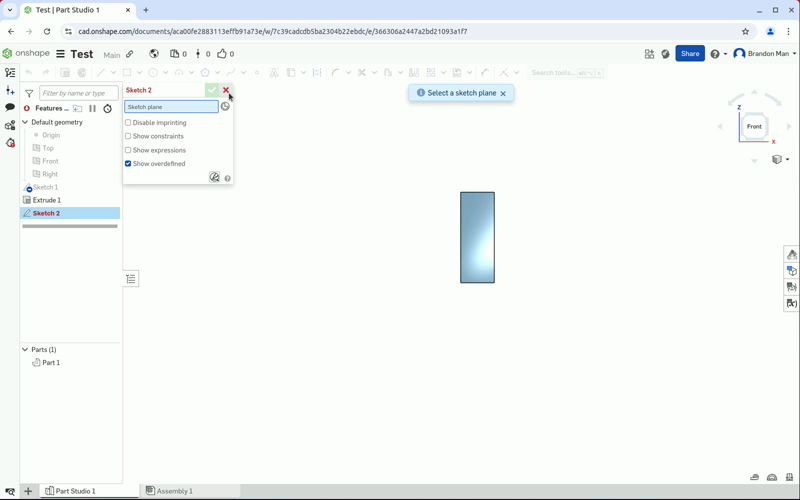
mouse_move(73, 163)
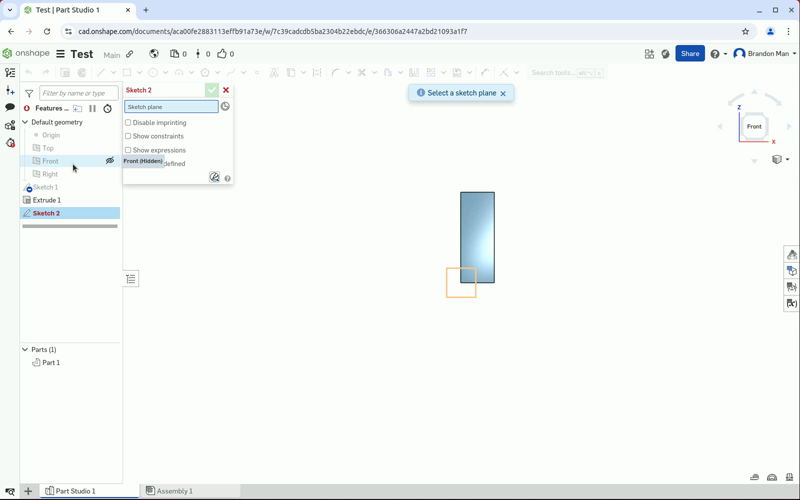
click(73, 163)
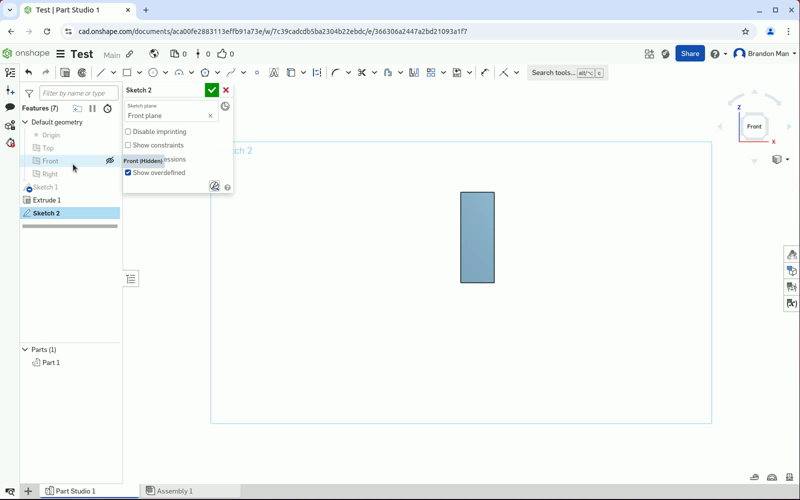
mouse_move(73, 352)
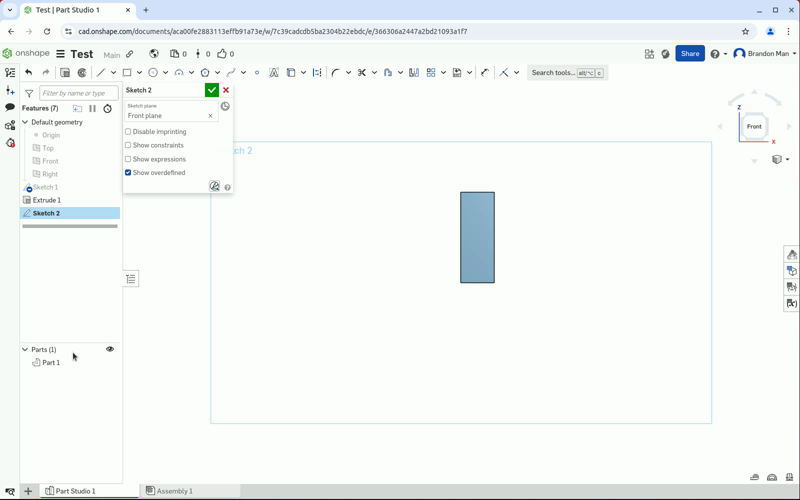
key(y)
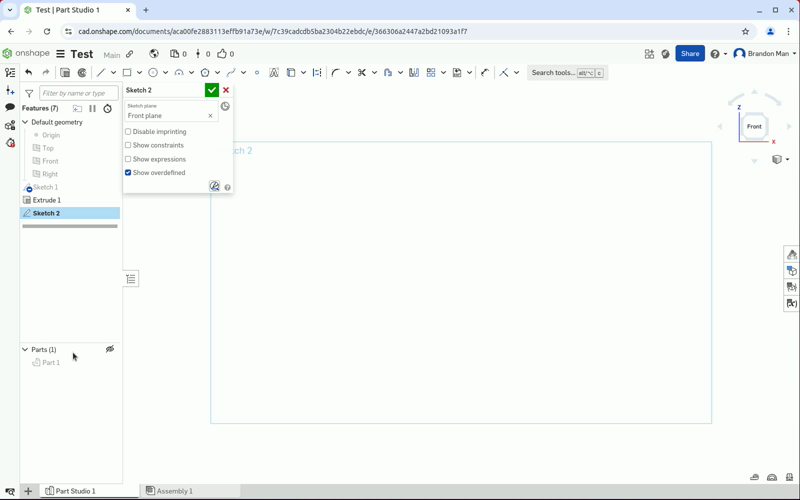
key(l)
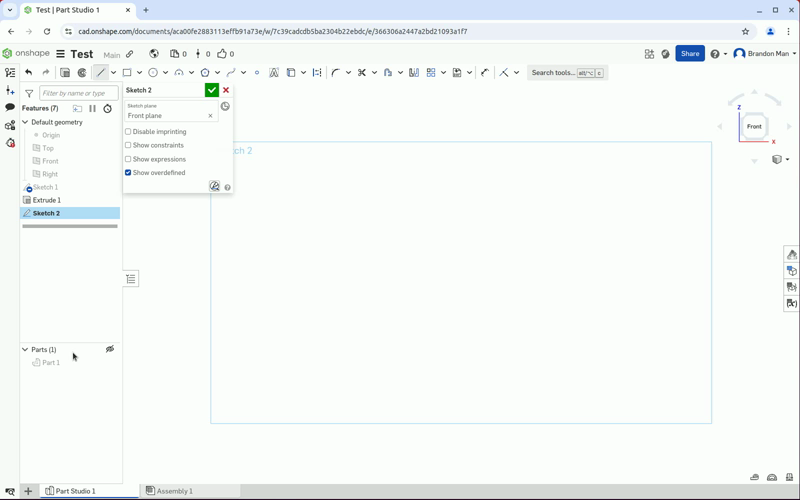
key_down(shift)
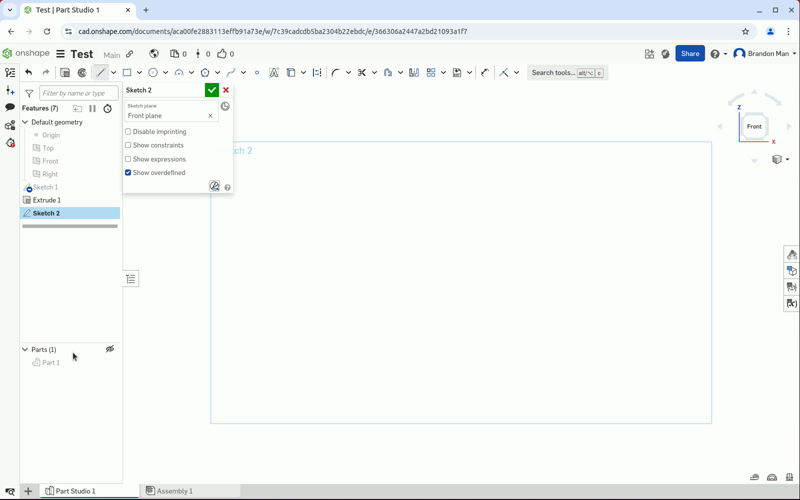
mouse_move(460, 192)
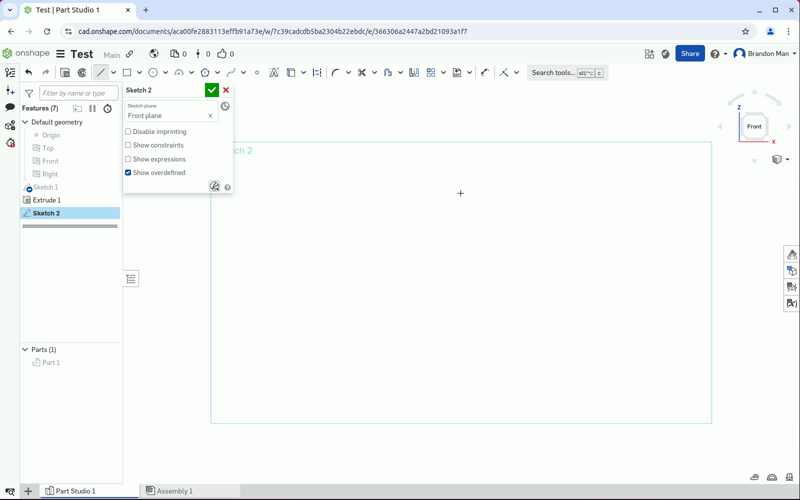
click(460, 192)
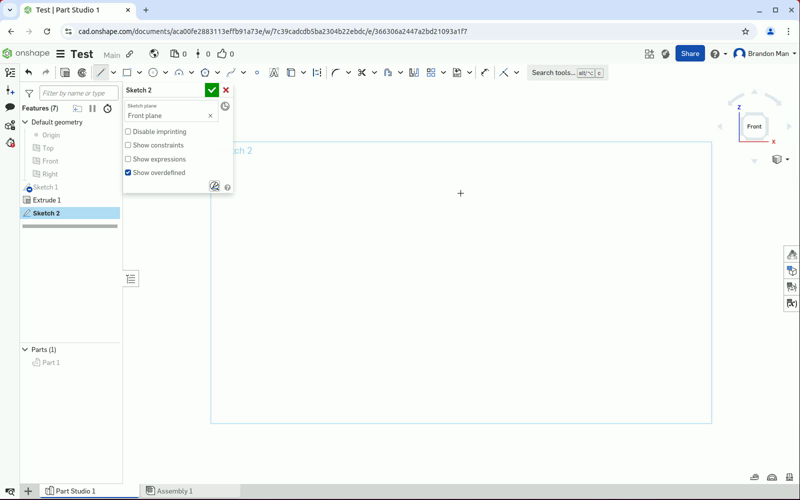
key_up(shift)
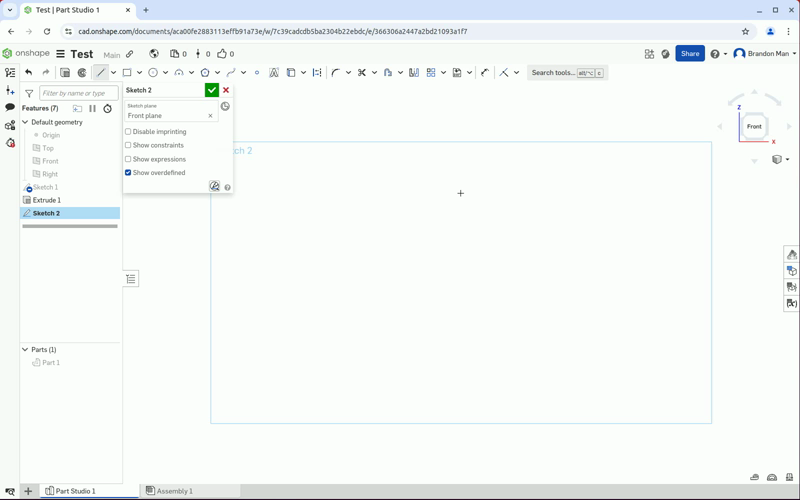
key_down(shift)
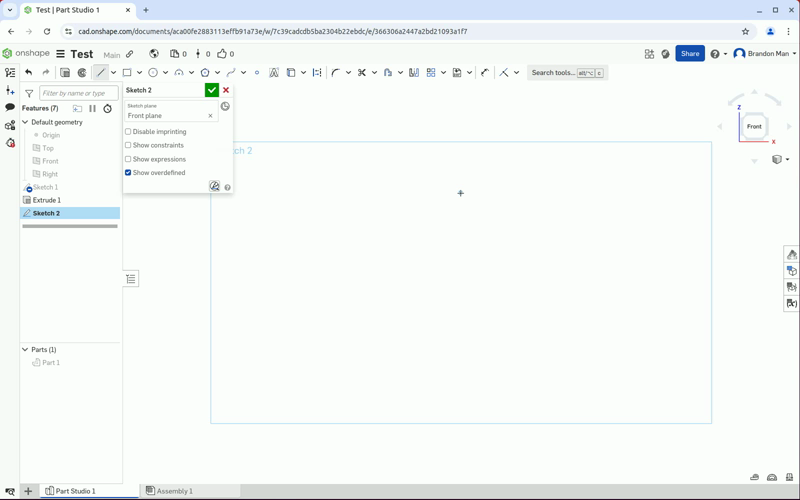
mouse_move(490, 192)
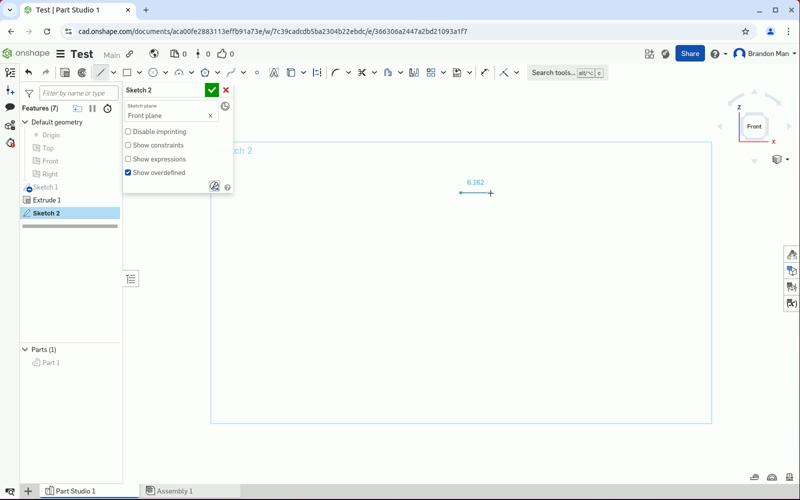
mouse_move(494, 192)
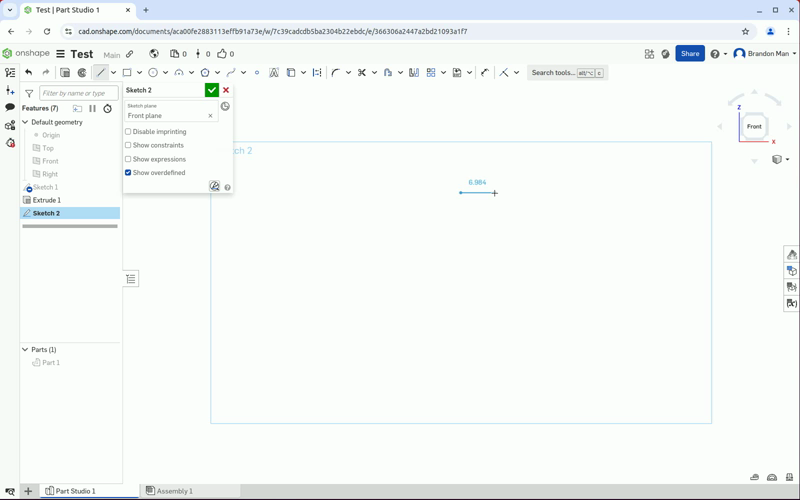
click(494, 192)
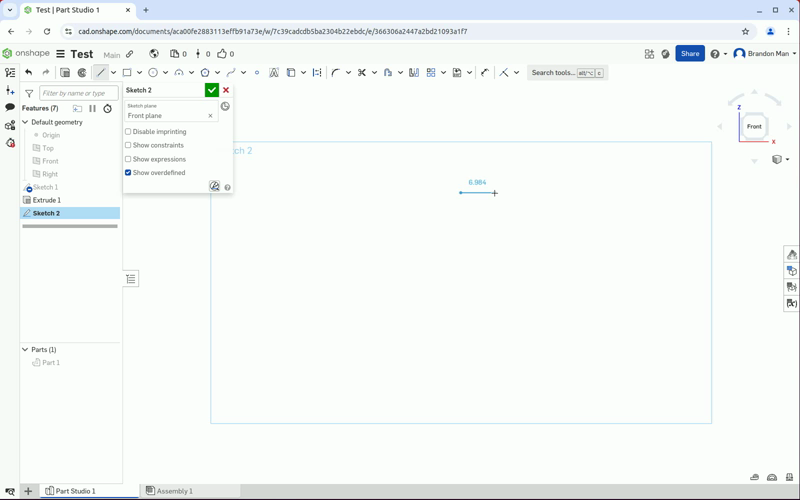
key_up(shift)
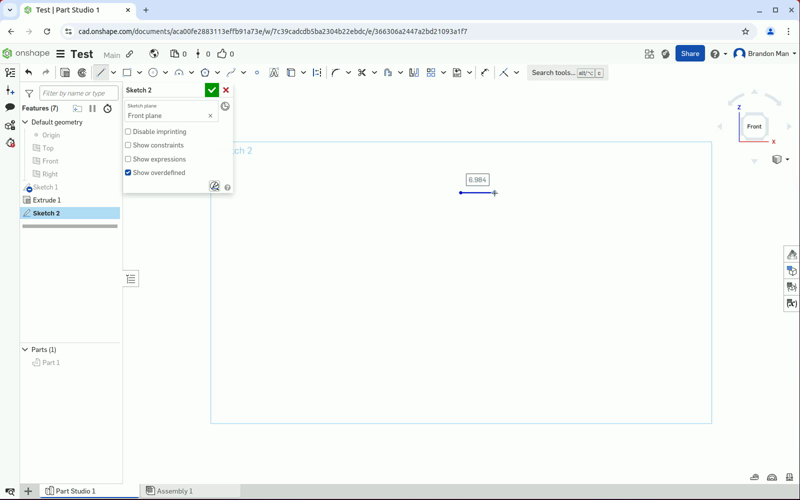
key_down(shift)
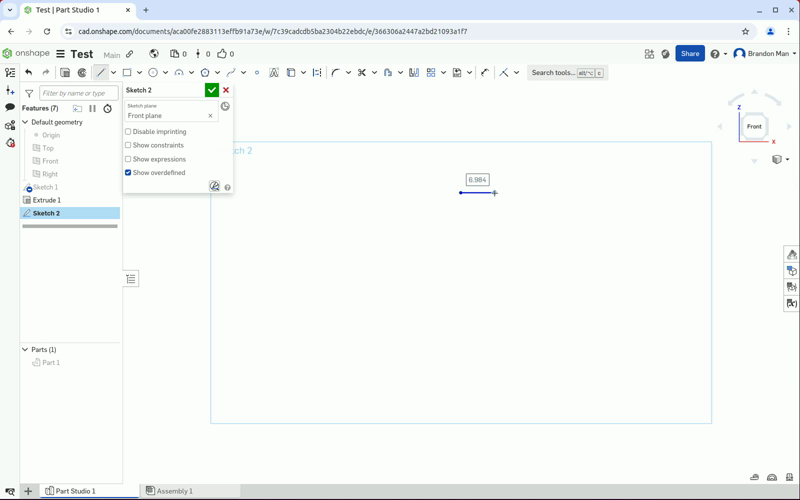
mouse_move(524, 192)
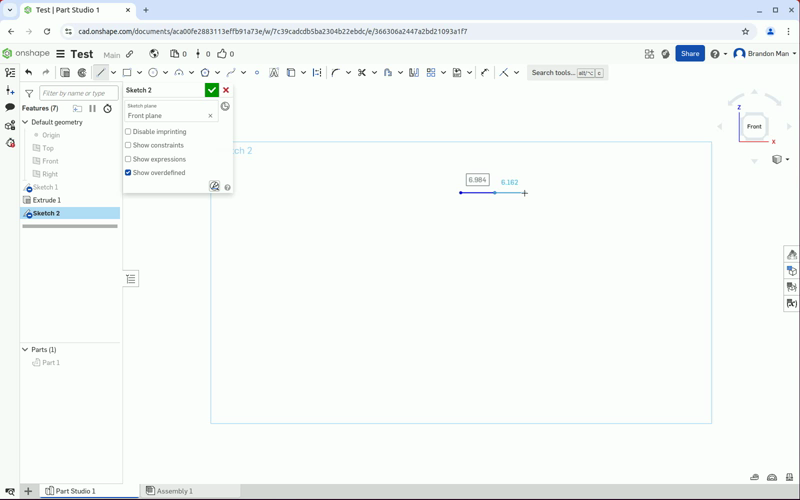
mouse_move(506, 192)
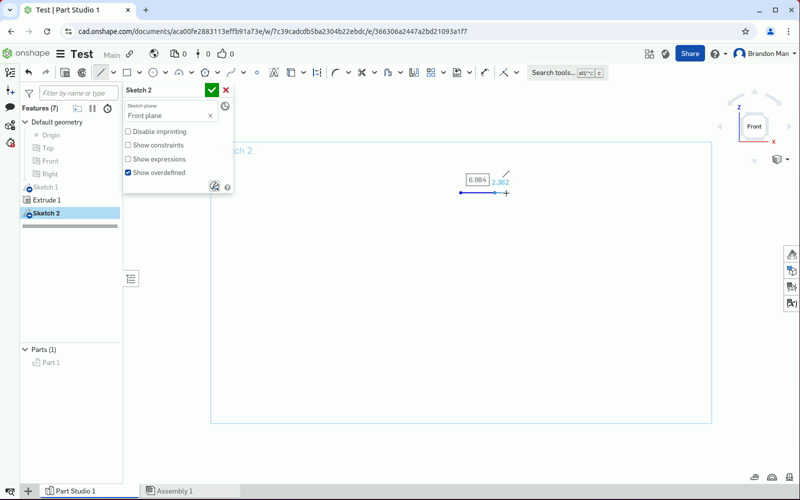
click(506, 192)
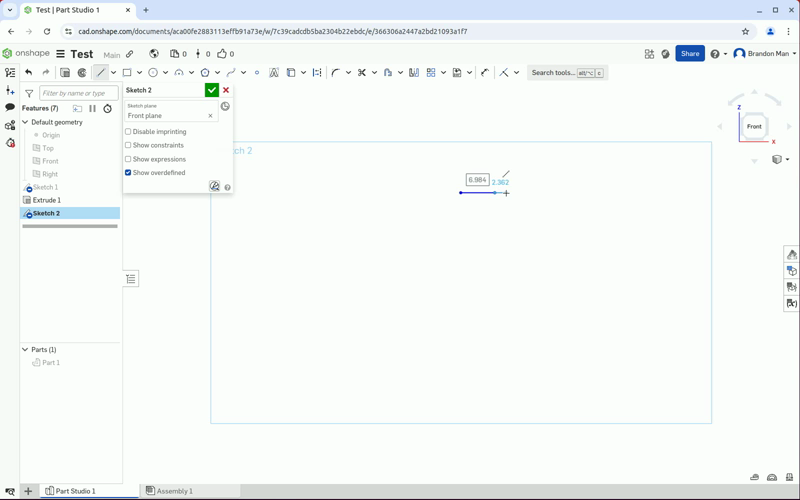
key_up(shift)
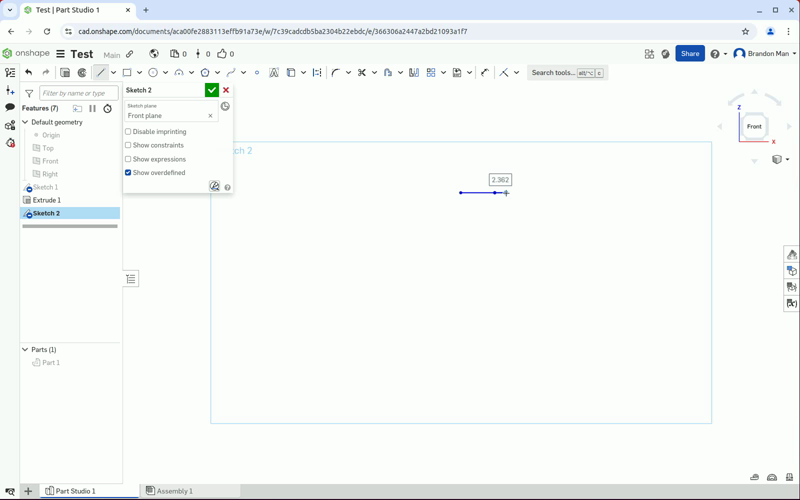
key(esc)
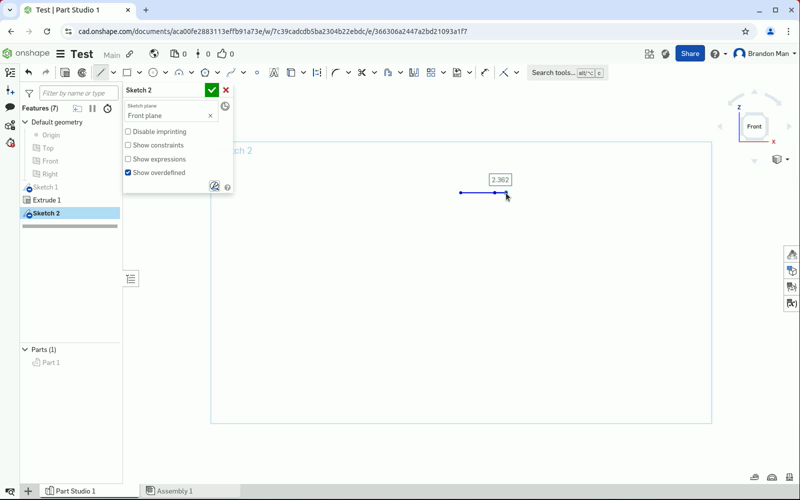
key(a)
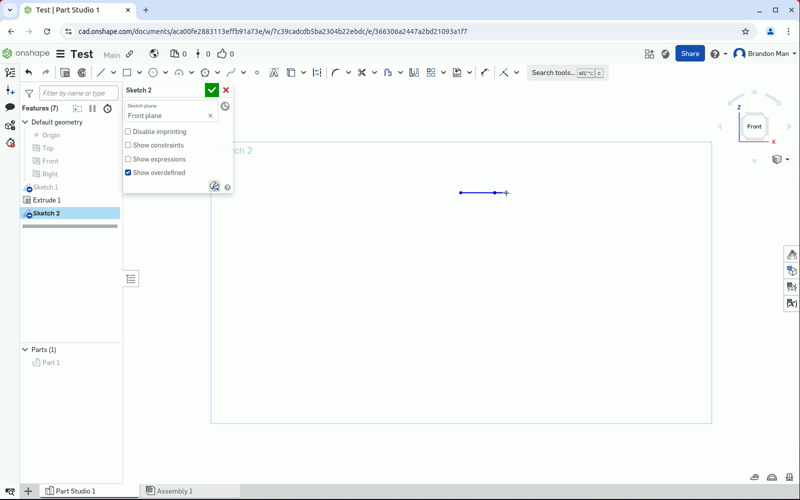
mouse_move(506, 192)
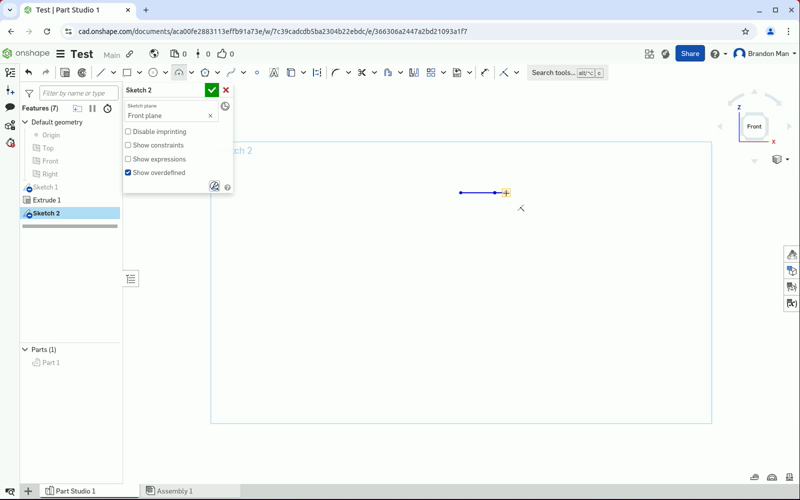
click(506, 192)
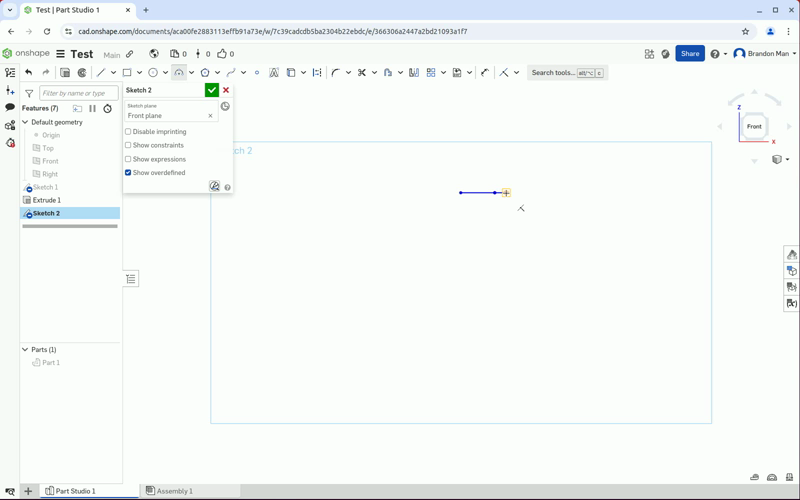
mouse_move(460, 192)
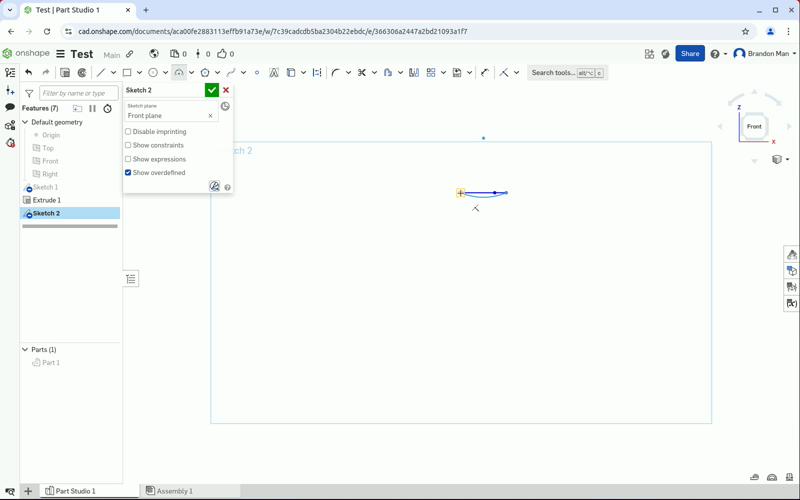
click(460, 192)
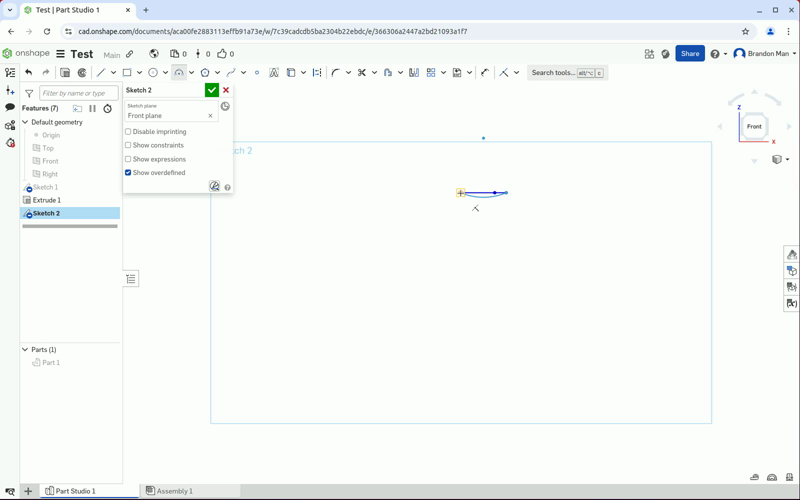
key_down(shift)
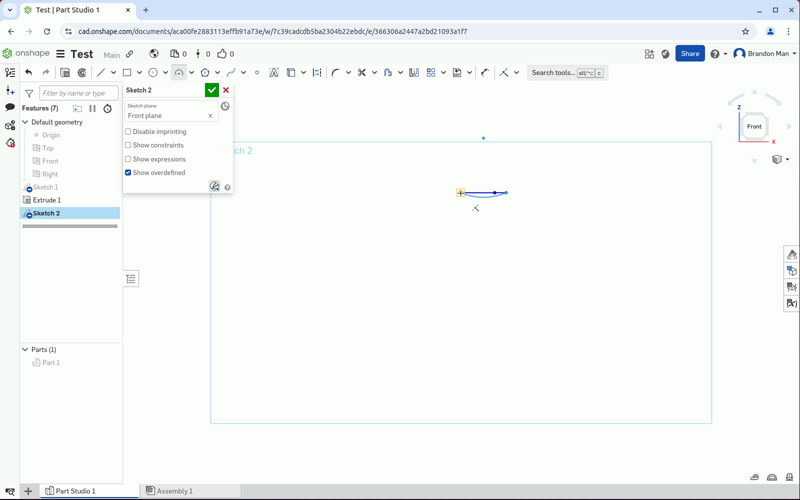
mouse_move(483, 170)
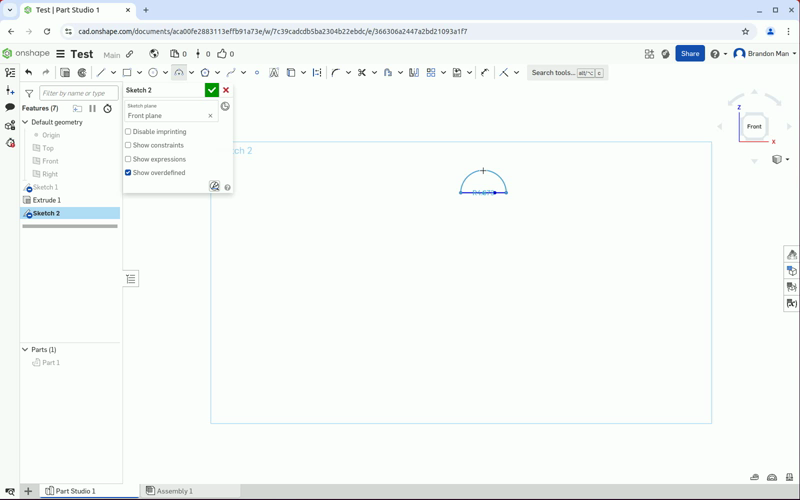
click(483, 170)
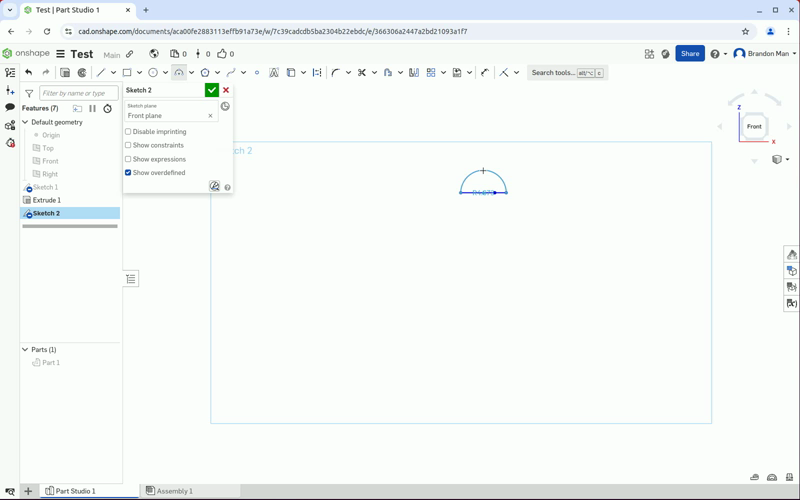
key_up(shift)
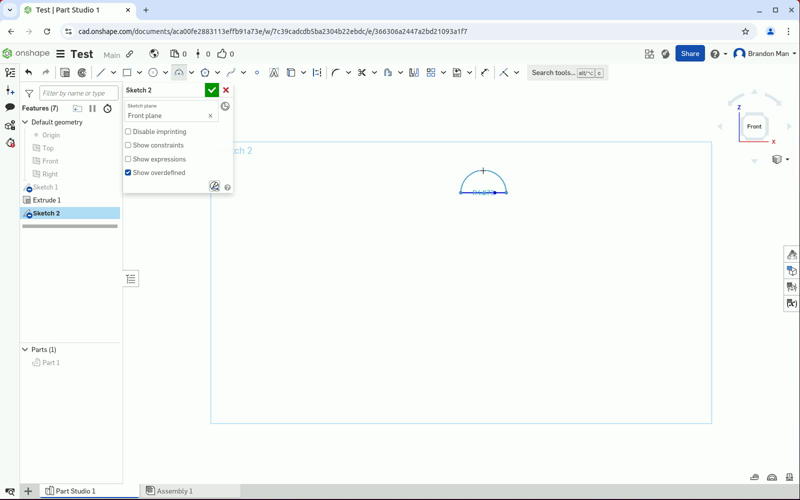
key(esc)
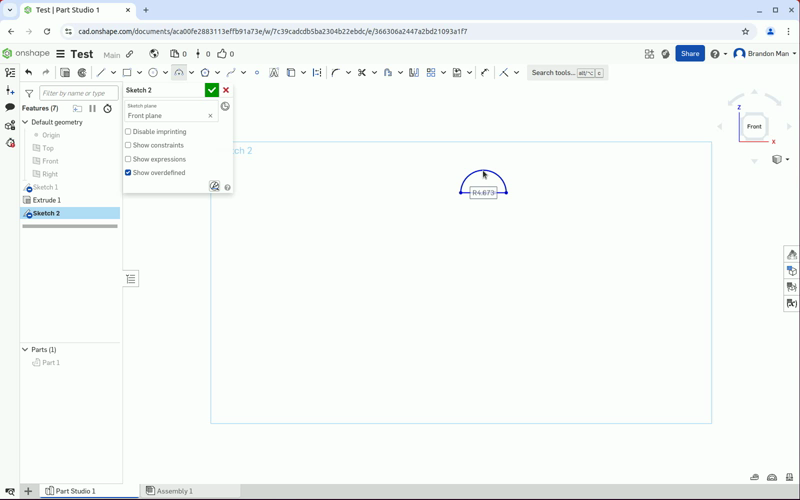
mouse_move(471, 188)
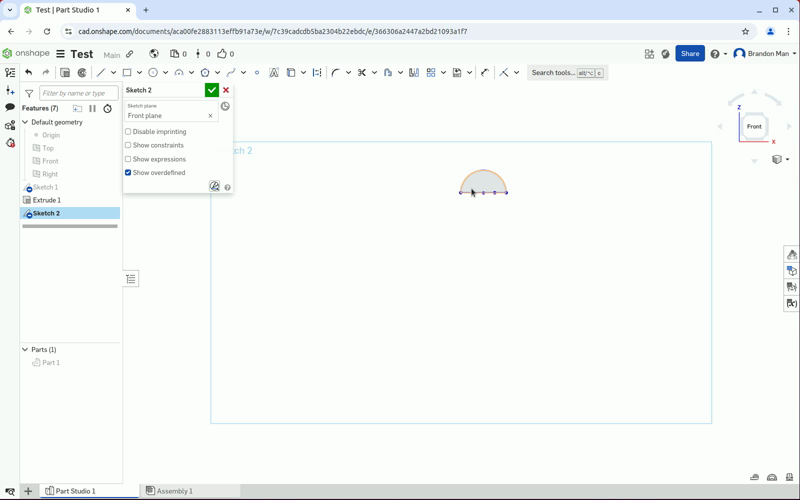
scroll(6)
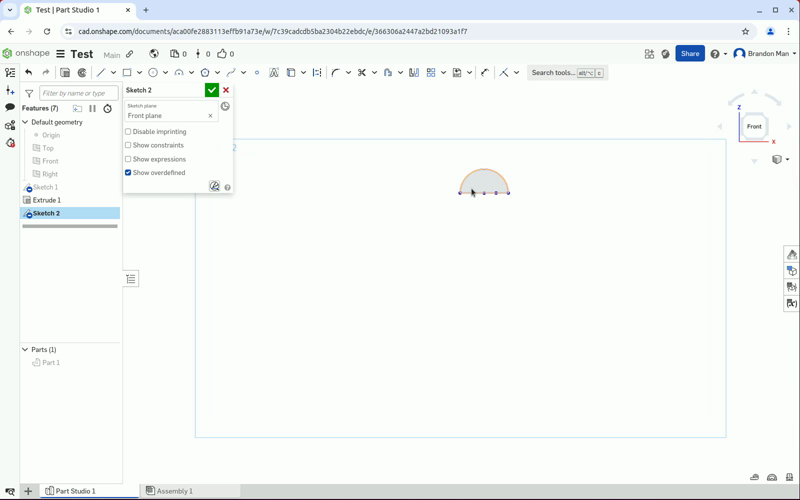
scroll(6)
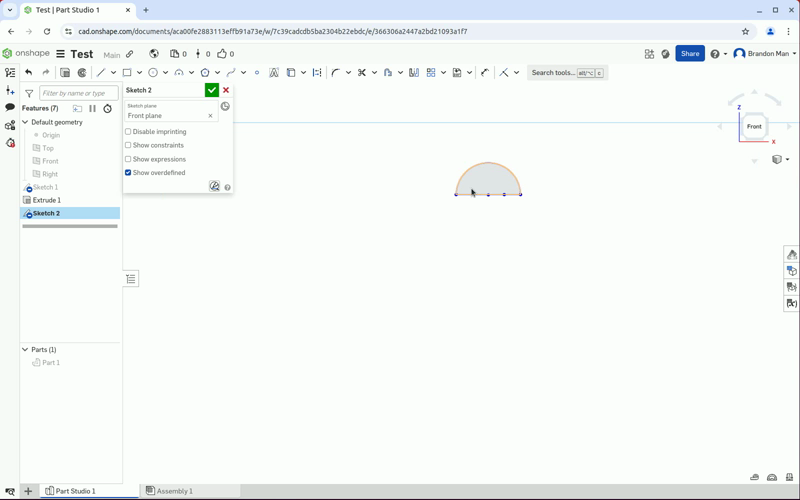
scroll(6)
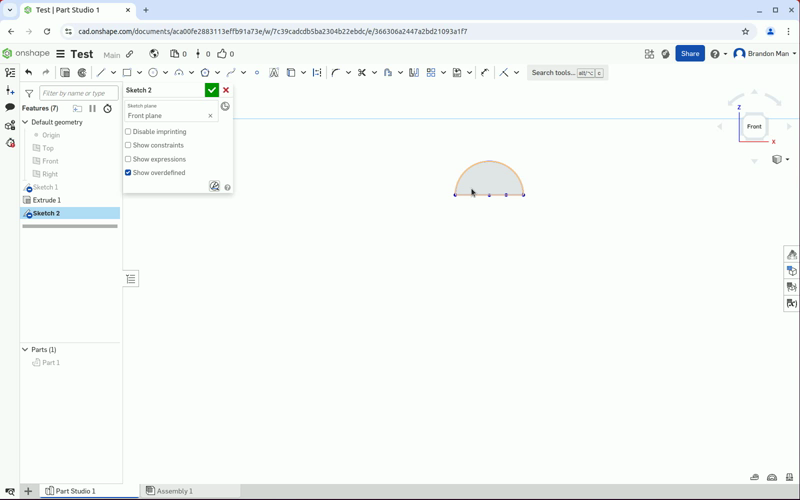
scroll(6)
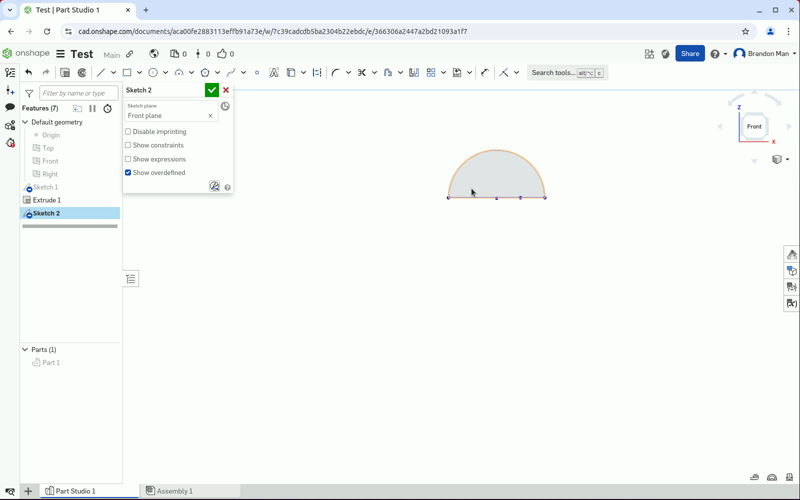
scroll(6)
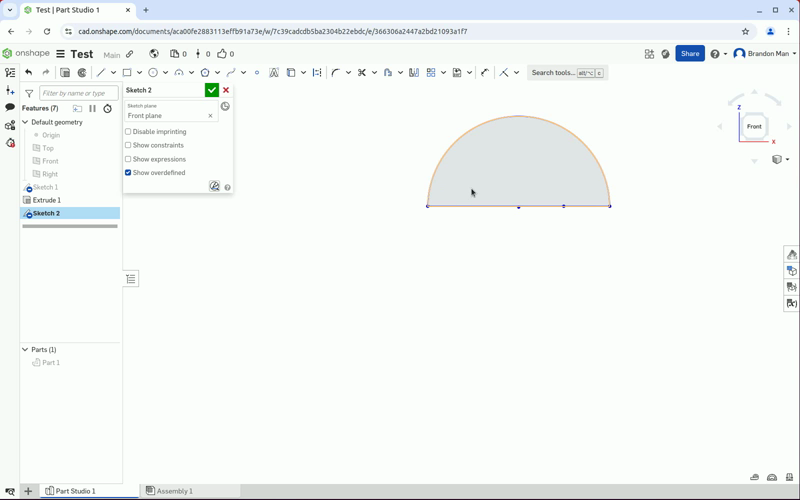
scroll(6)
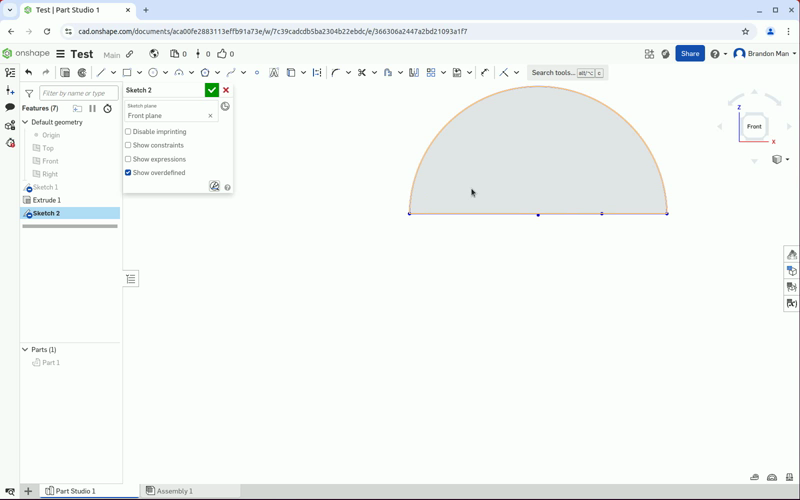
scroll(6)
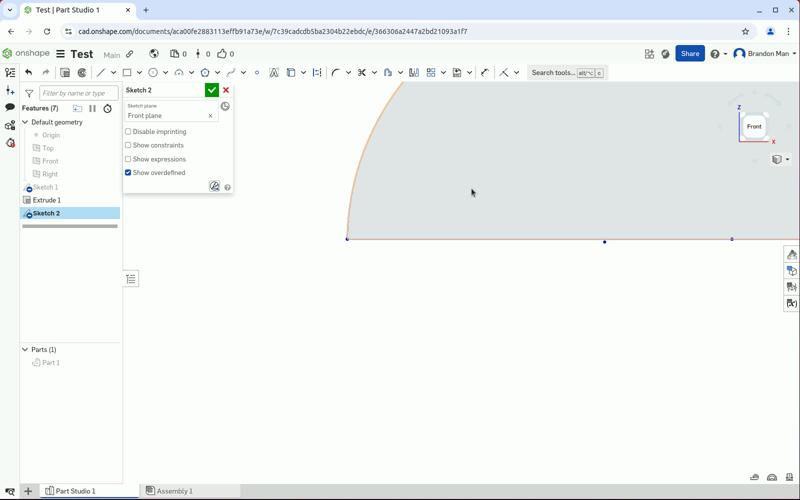
click(471, 188)
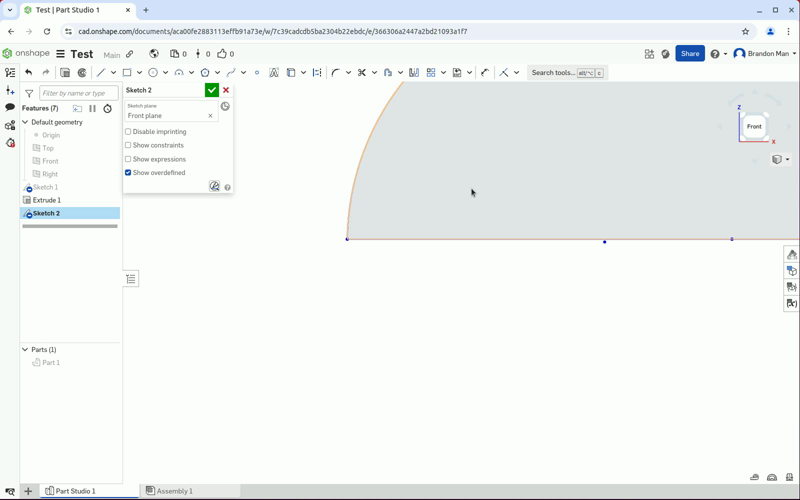
scroll(-6)
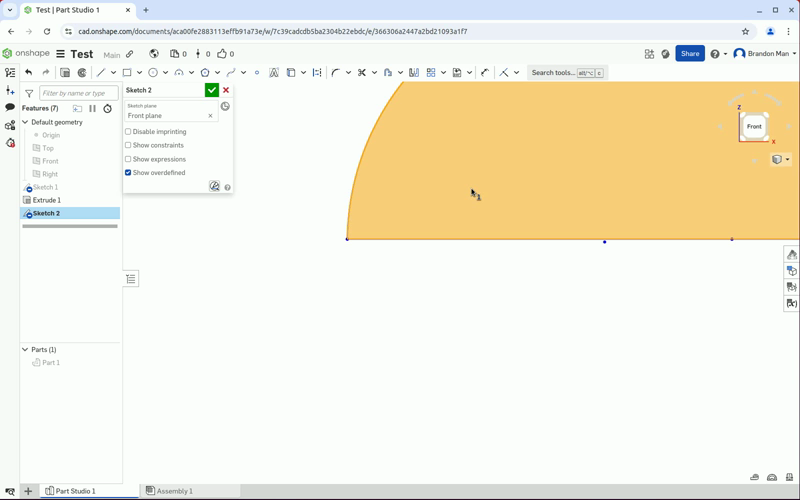
scroll(-6)
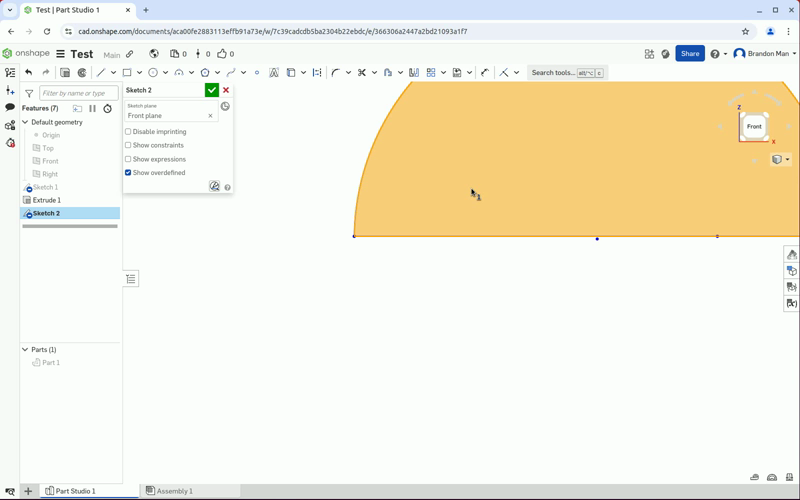
scroll(-6)
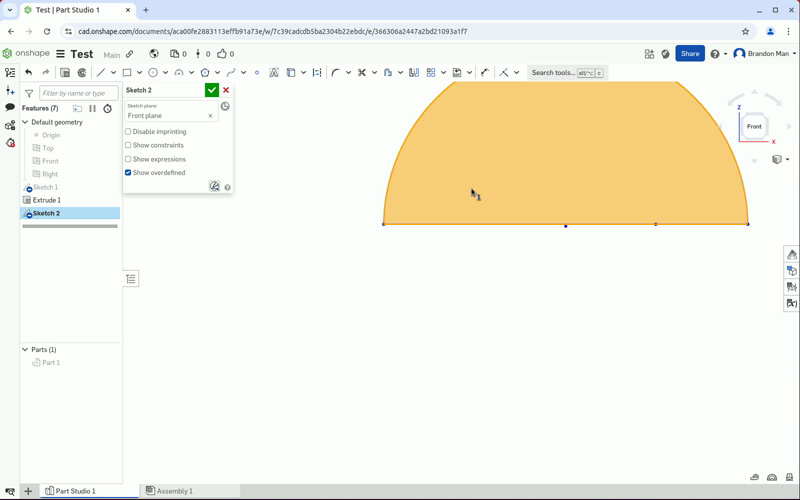
scroll(-6)
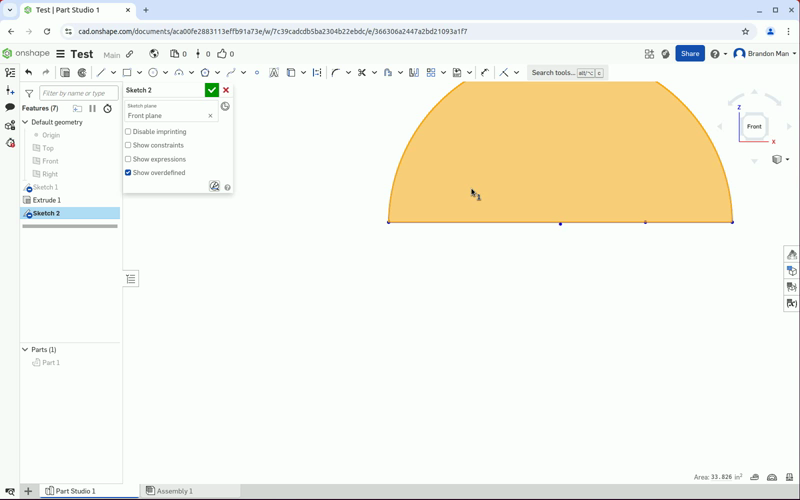
scroll(-6)
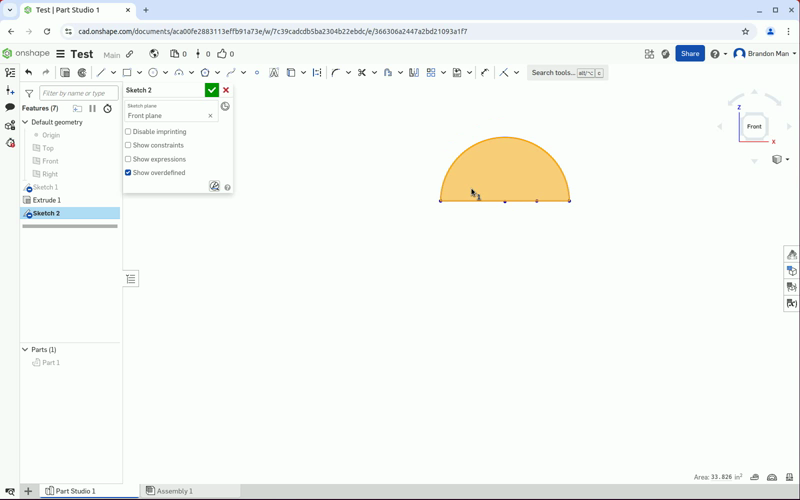
scroll(-6)
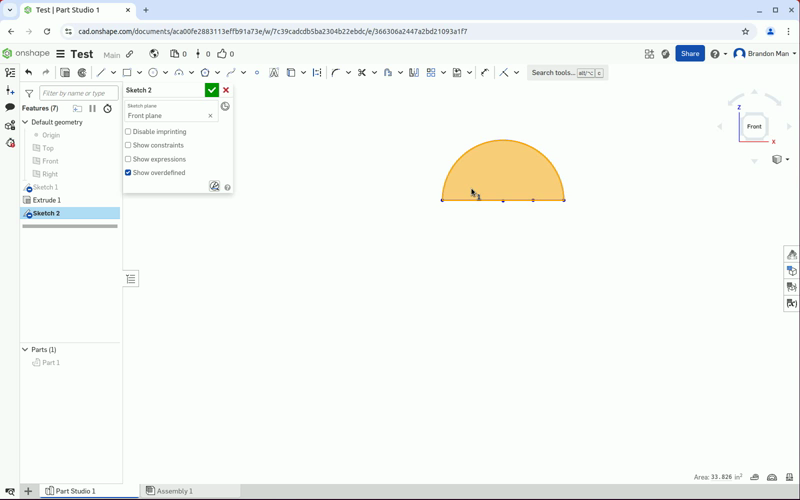
scroll(-6)
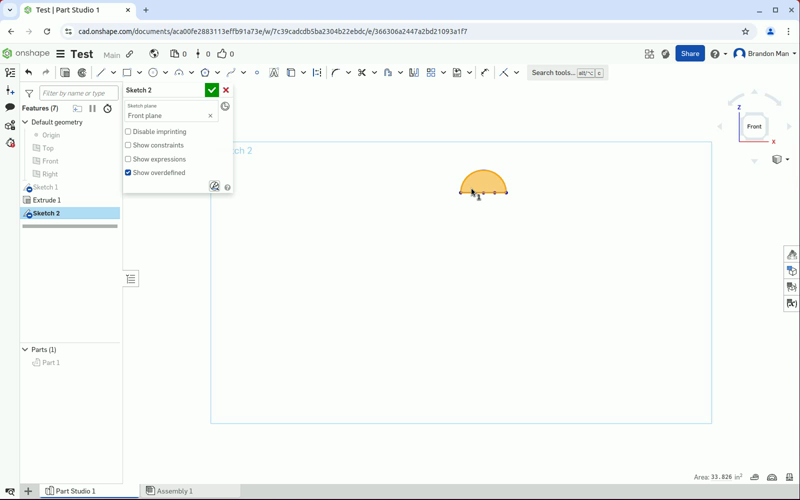
mouse_move(73, 352)
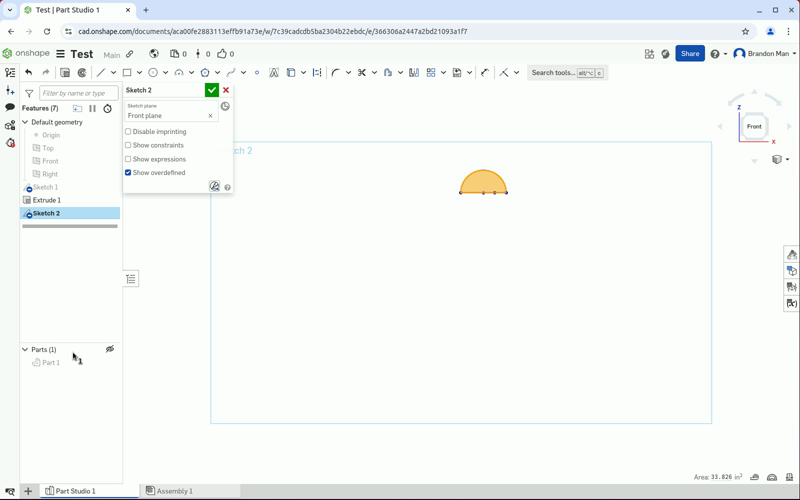
key(shift+y)
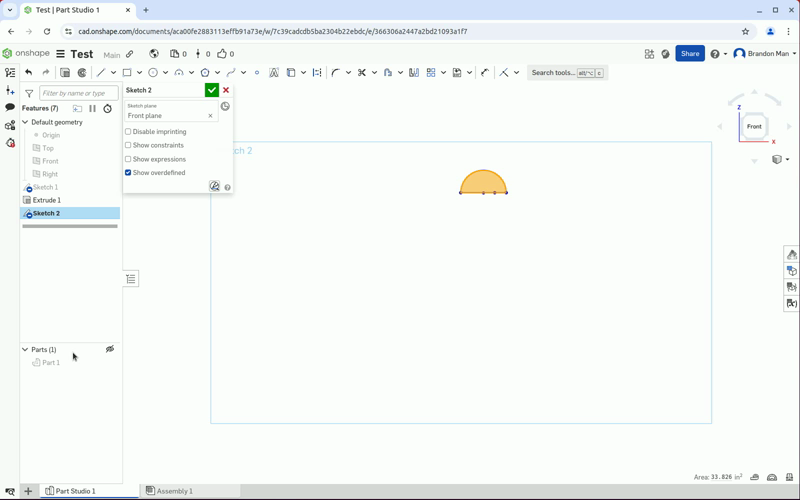
key(shift+e)
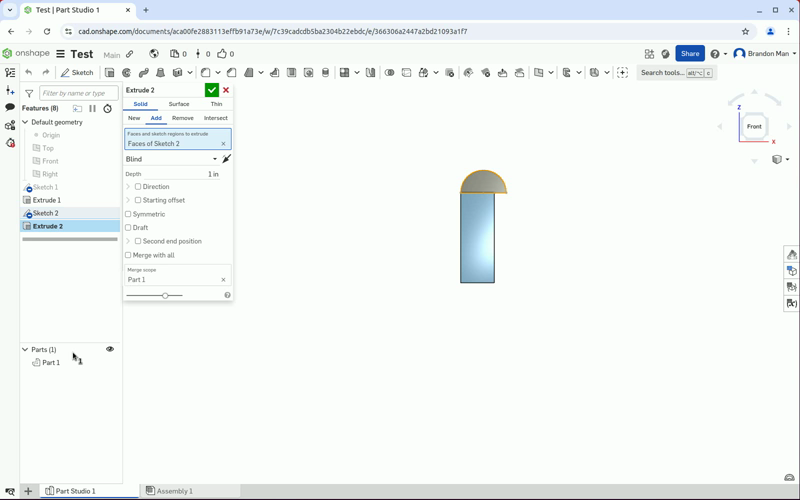
mouse_move(143, 106)
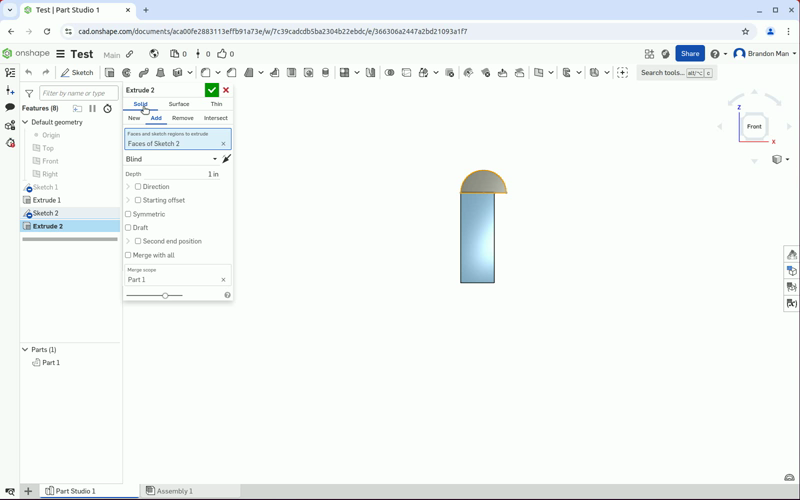
click(143, 106)
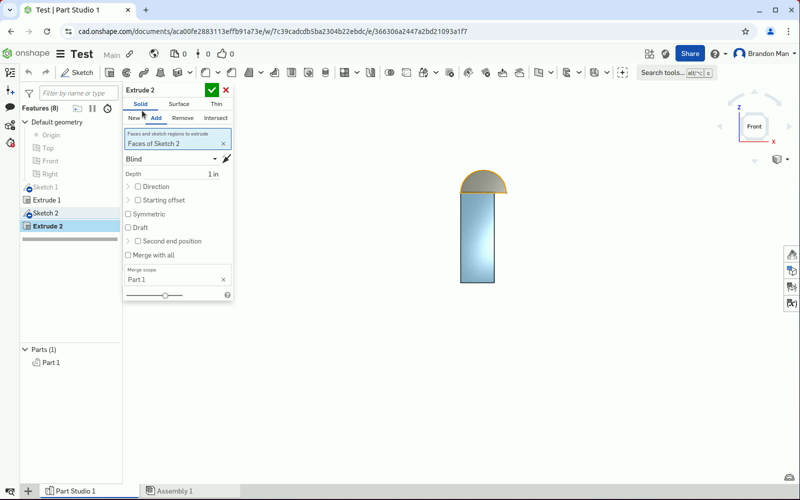
mouse_move(137, 120)
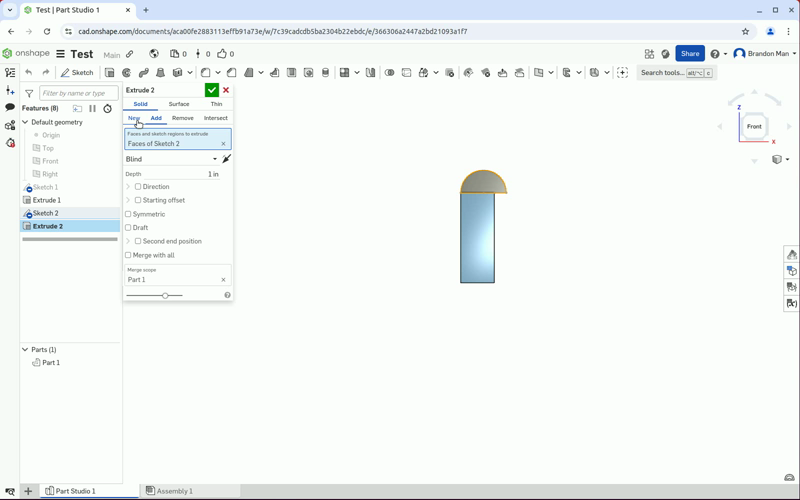
click(137, 120)
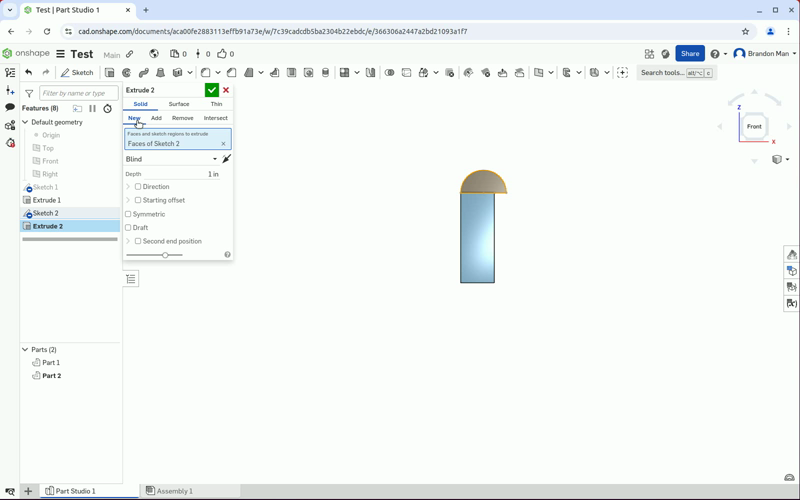
key(tab, 4)
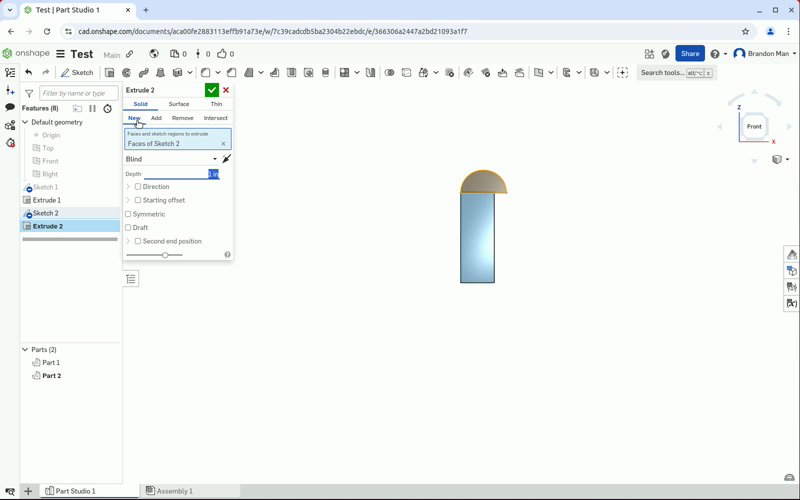
text(9.147)
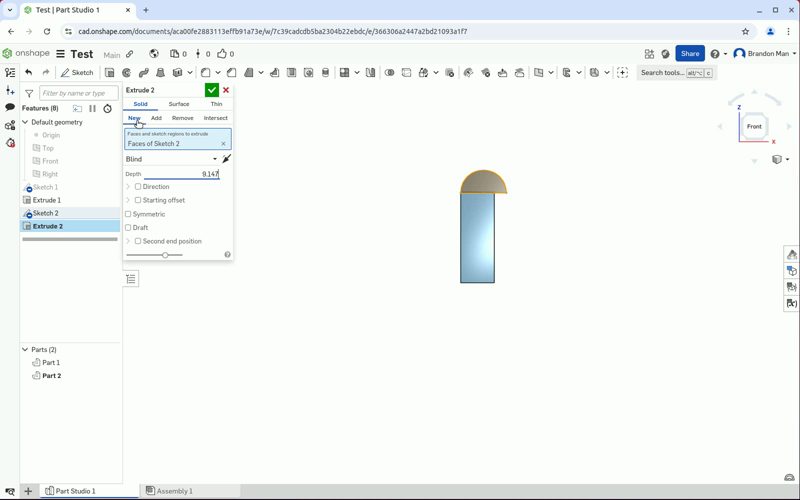
key(enter)
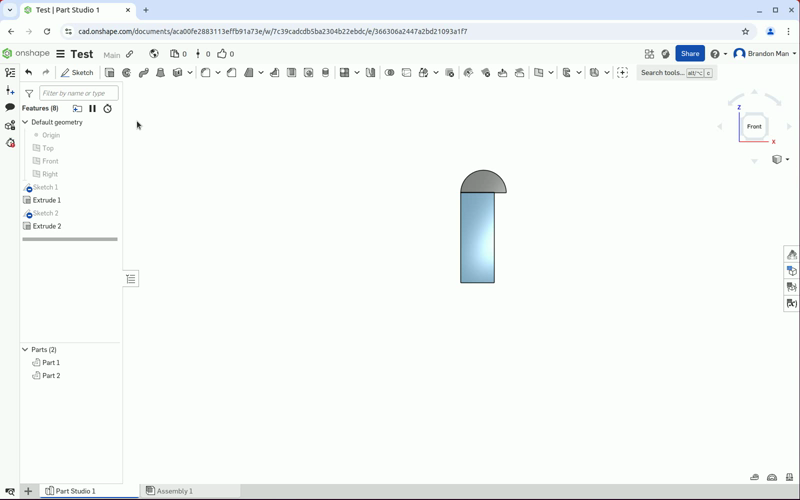
key(shift+h)
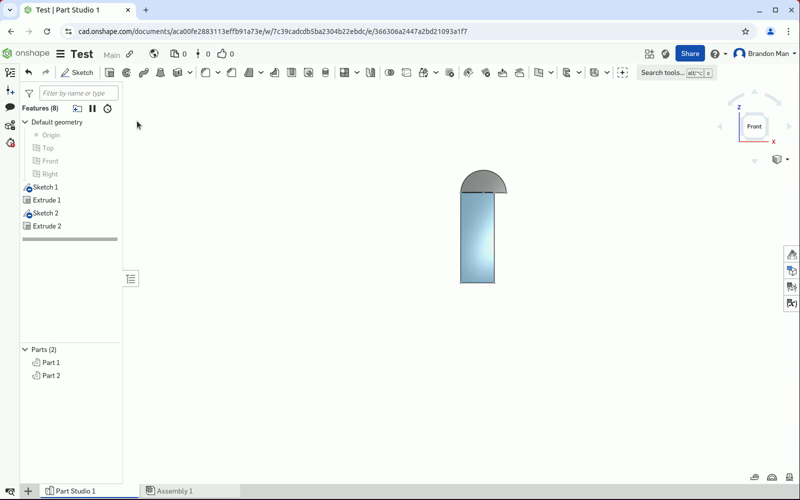
key(shift+h)
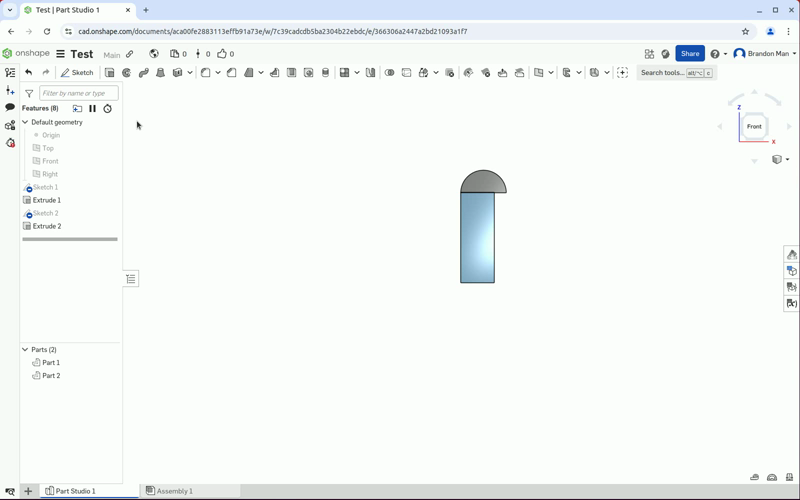
mouse_move(73, 189)
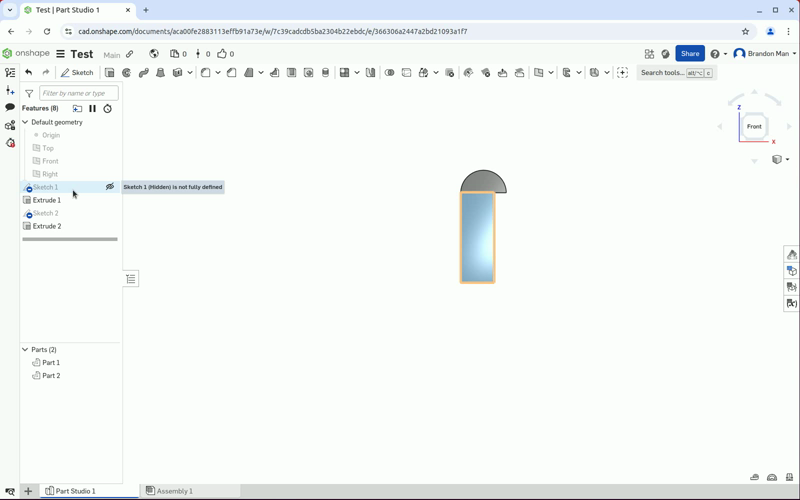
click(73, 189)
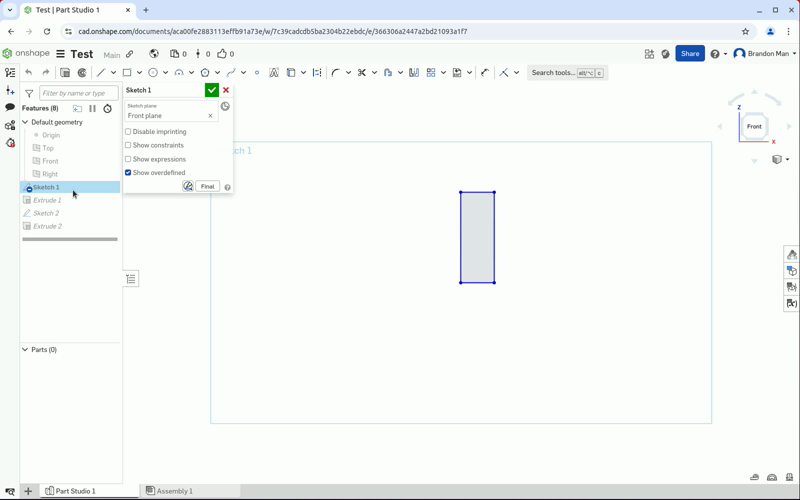
mouse_move(229, 92)
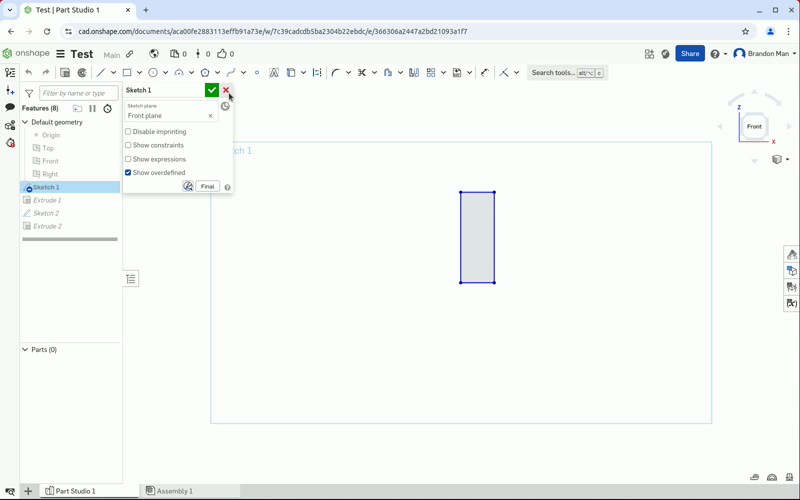
click(229, 92)
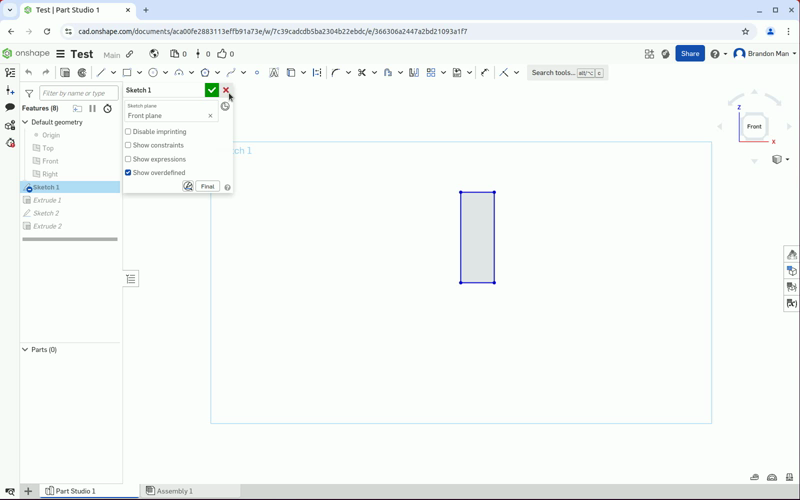
key(shift+s)
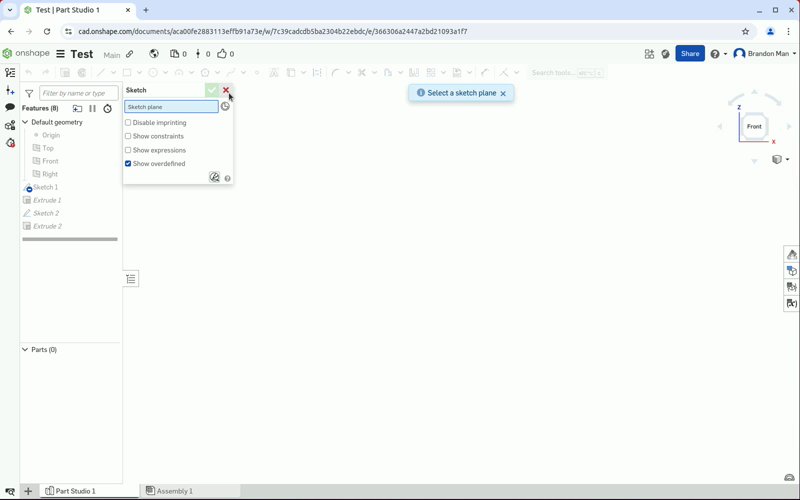
mouse_move(73, 163)
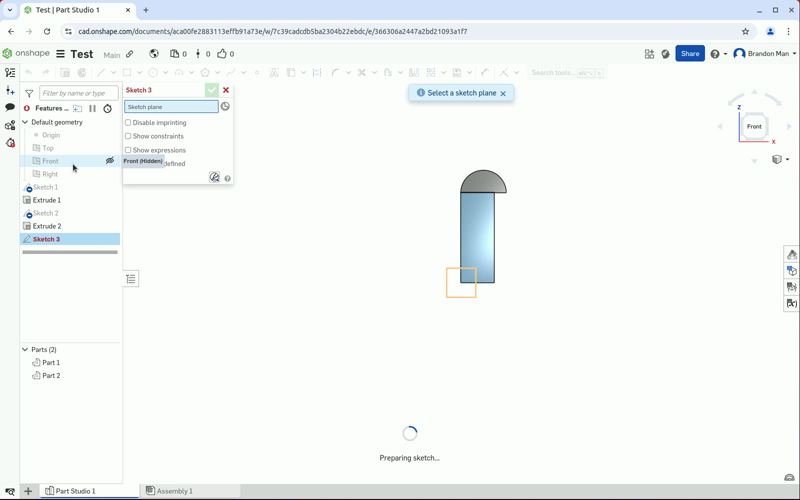
click(73, 163)
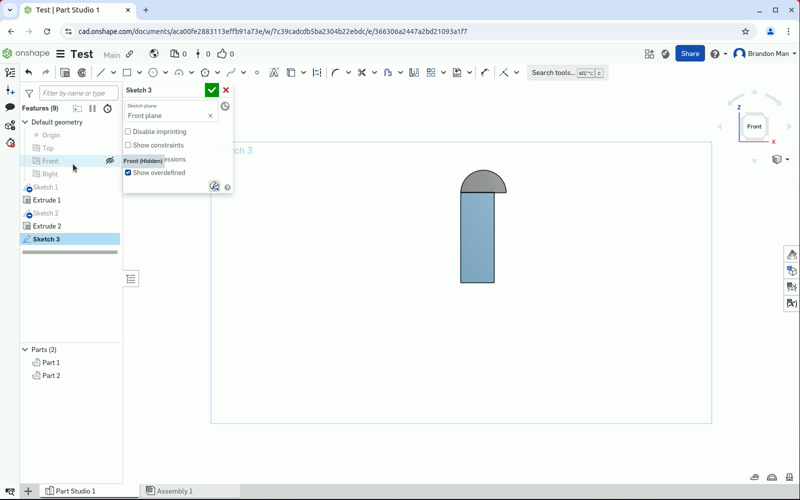
mouse_move(73, 352)
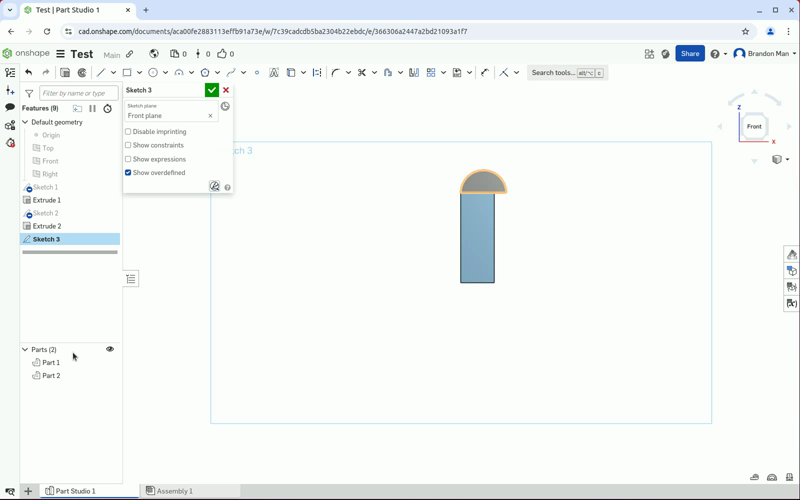
key(y)
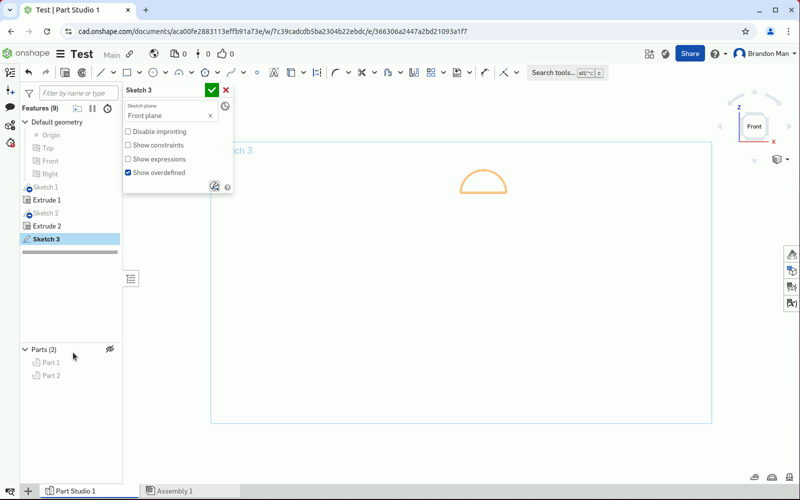
key(a)
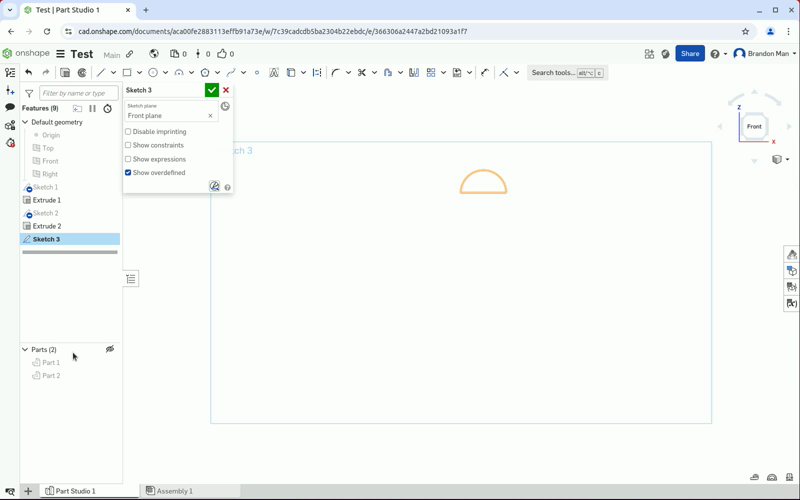
key_down(shift)
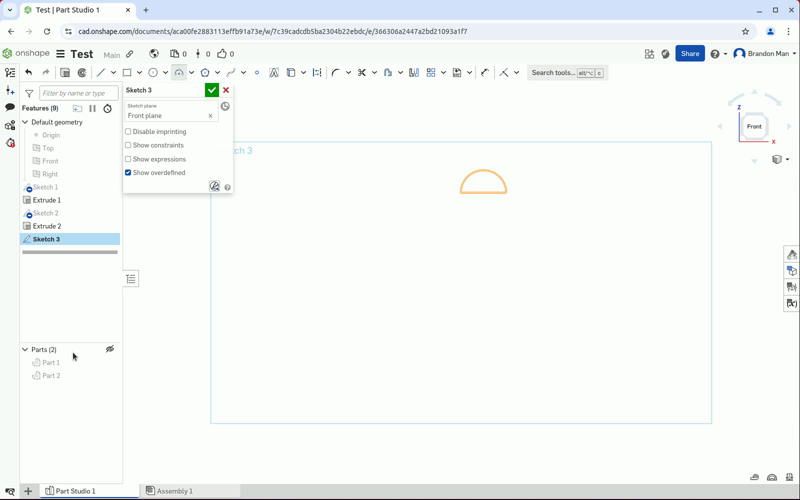
mouse_move(460, 282)
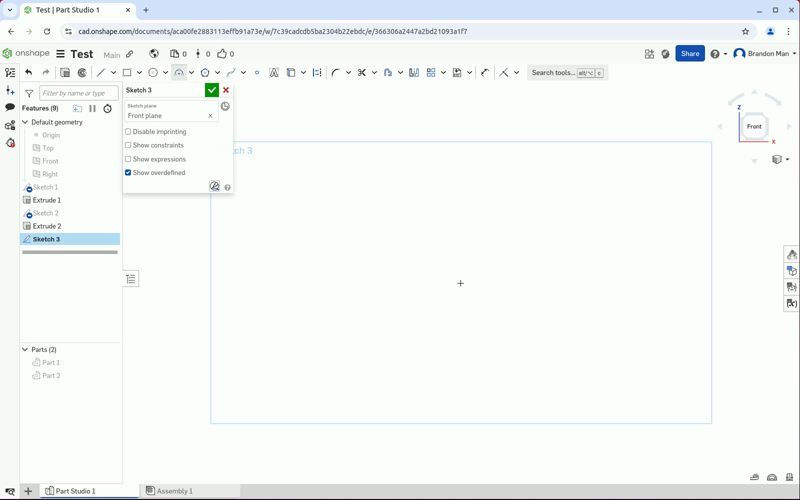
click(460, 282)
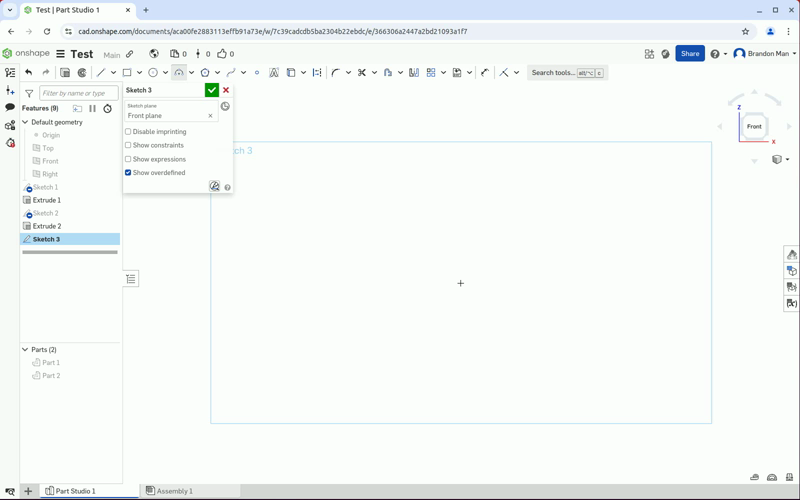
key_up(shift)
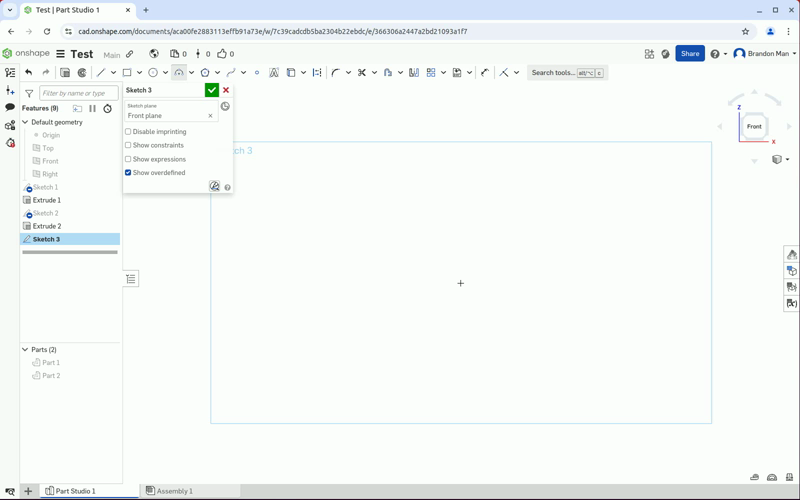
key_down(shift)
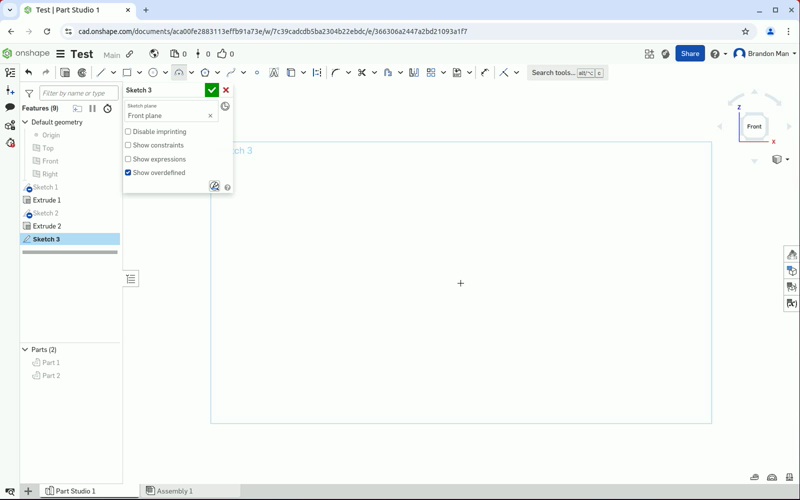
mouse_move(506, 282)
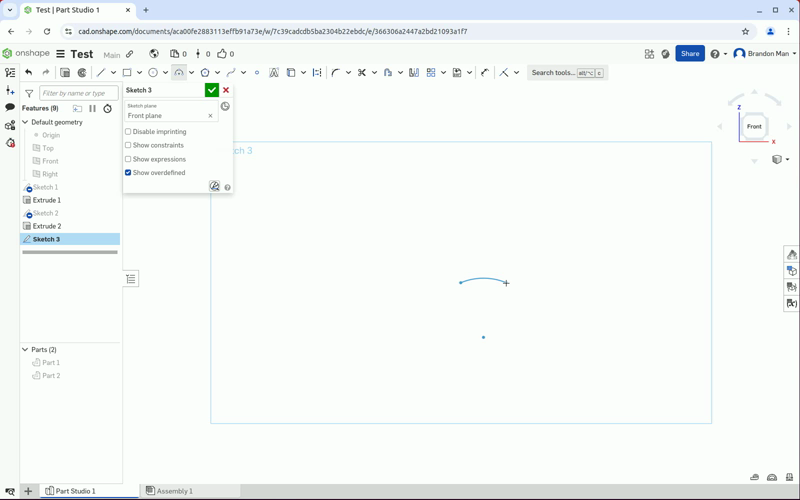
click(506, 282)
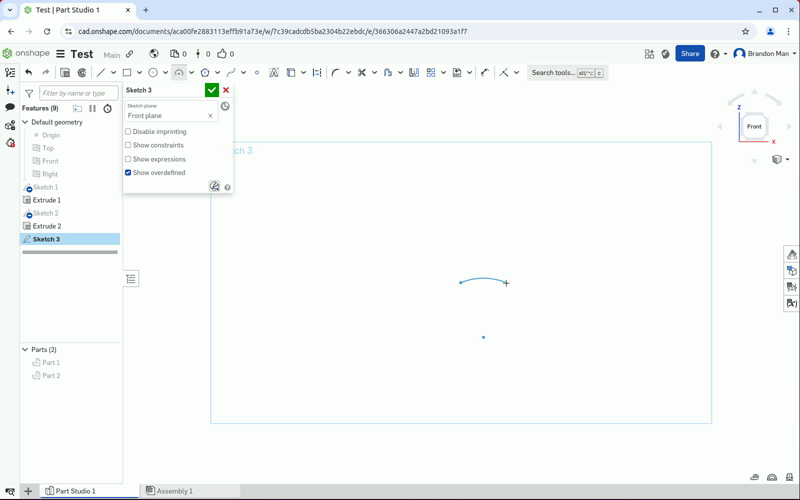
mouse_move(483, 305)
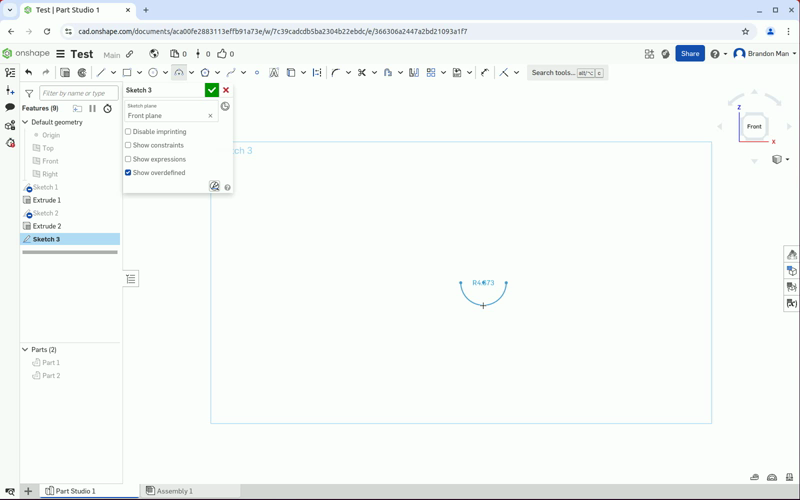
click(483, 305)
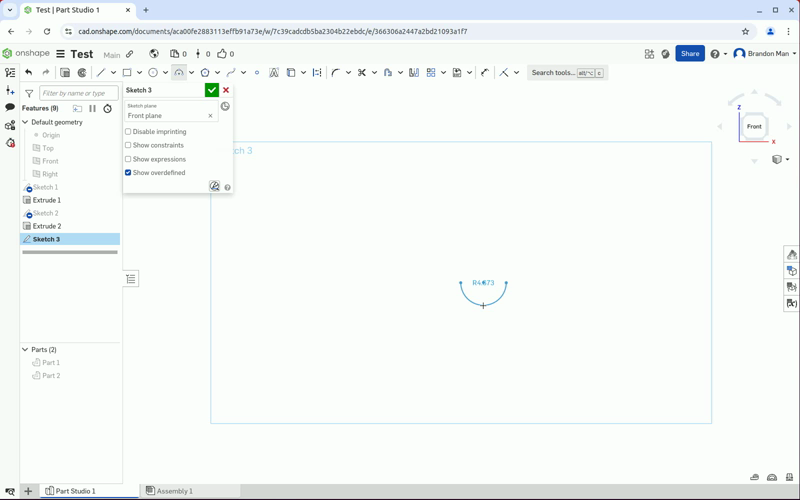
key_up(shift)
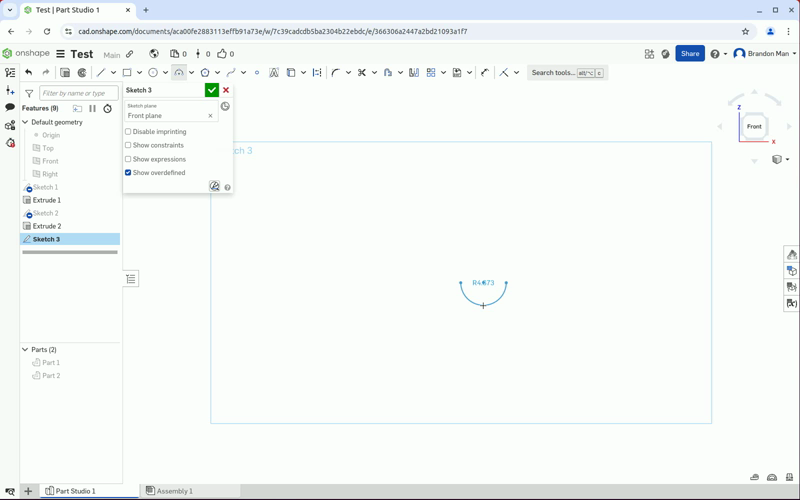
key(esc)
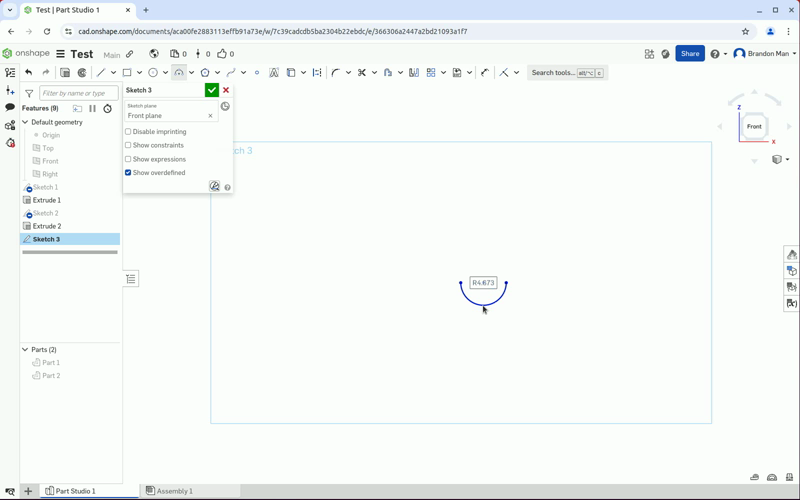
key(l)
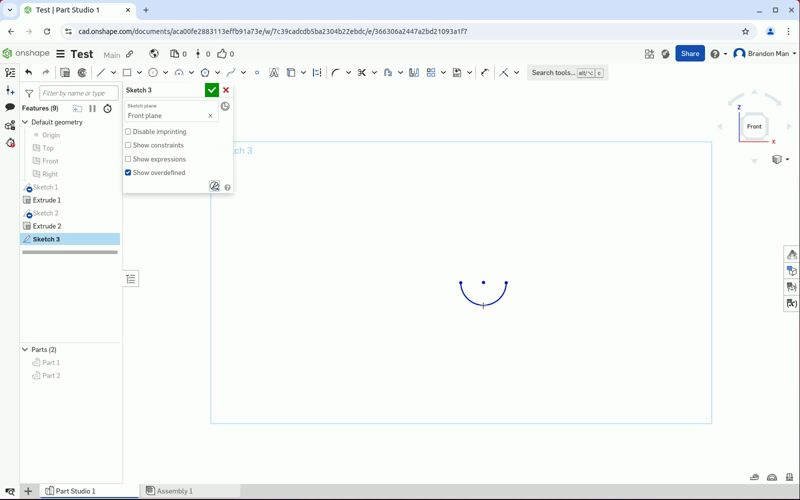
mouse_move(506, 282)
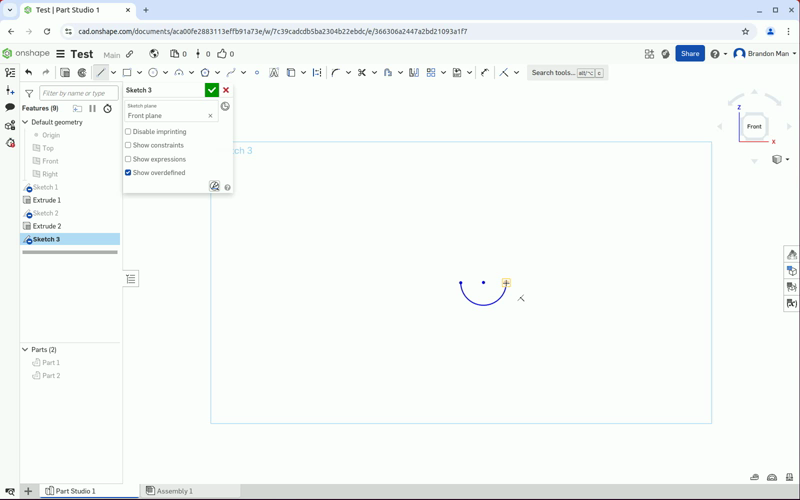
click(506, 282)
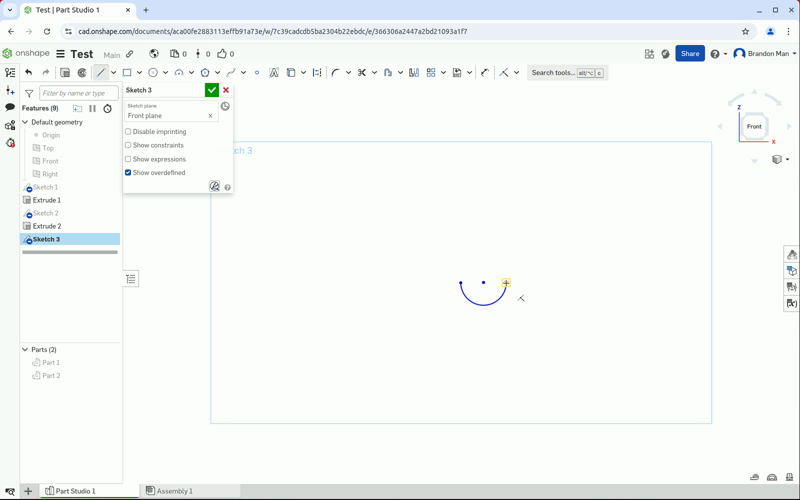
key_down(shift)
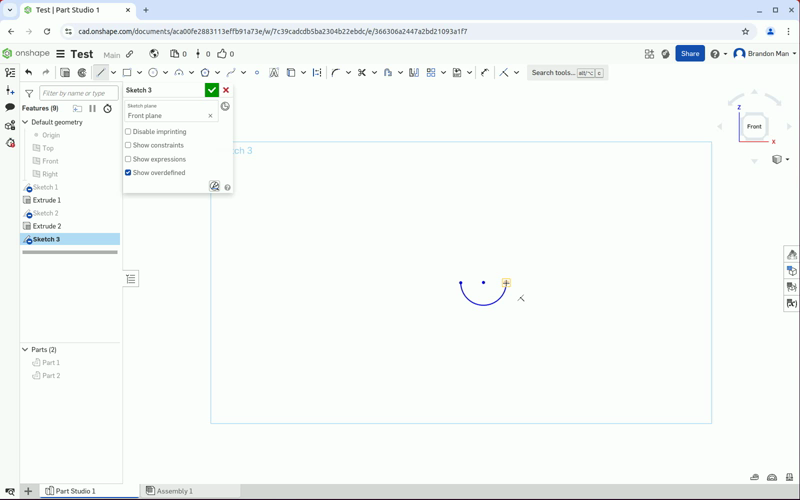
mouse_move(536, 282)
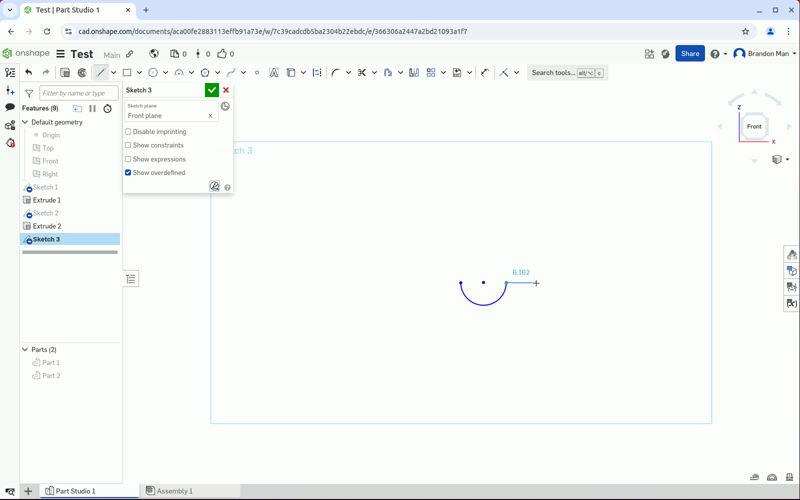
mouse_move(494, 282)
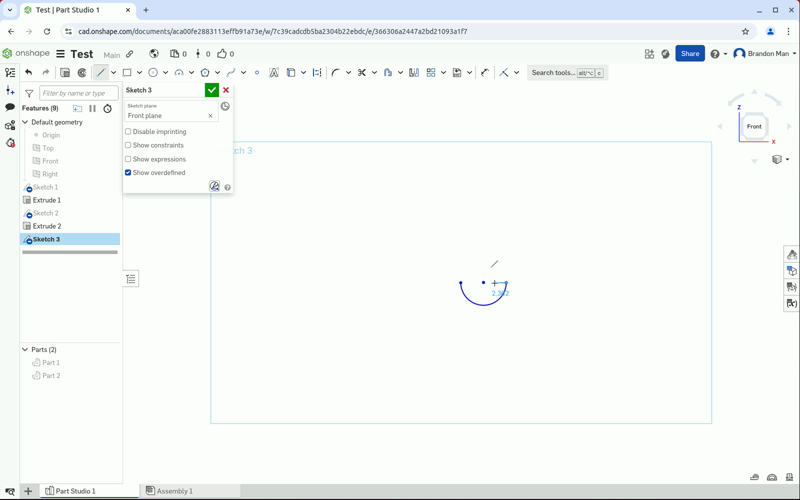
click(494, 282)
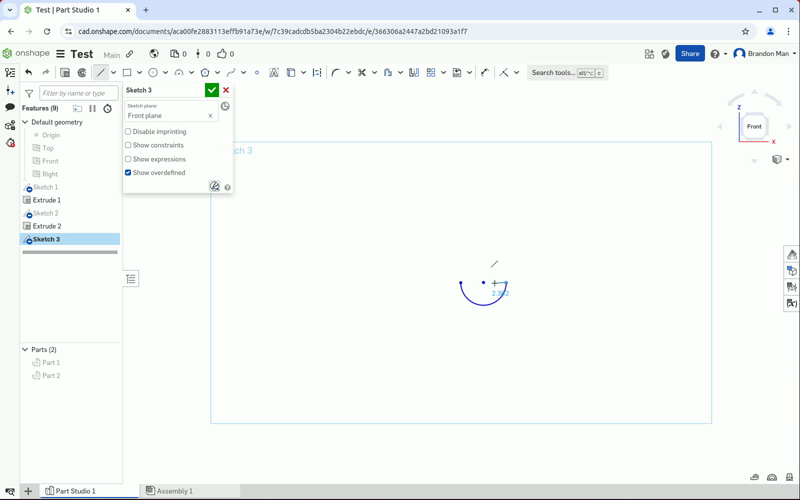
key_up(shift)
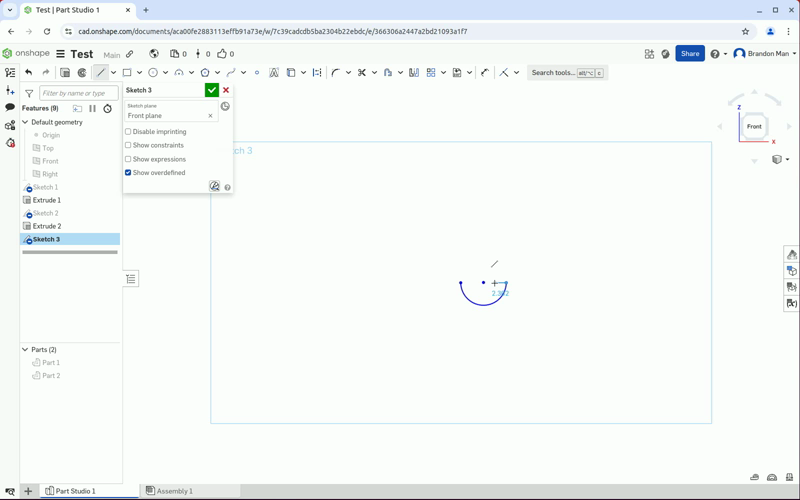
mouse_move(524, 282)
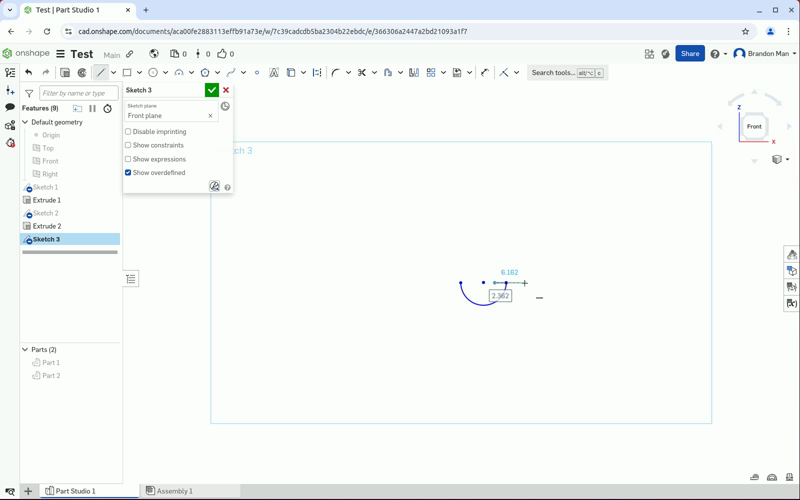
key_down(shift)
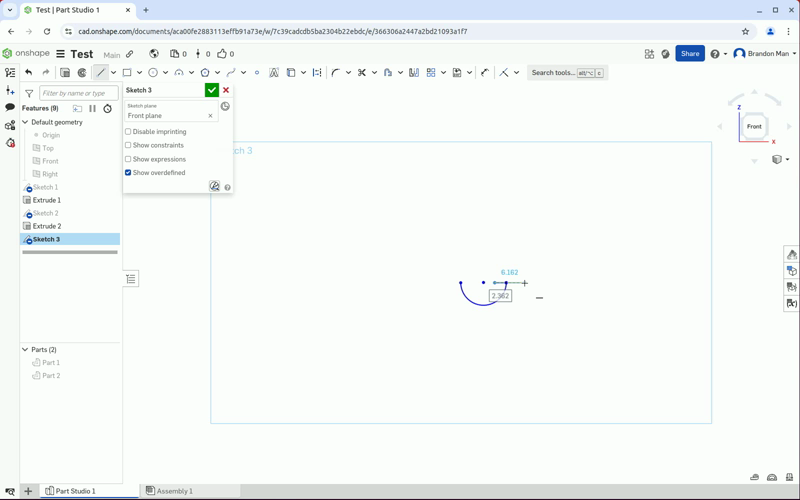
mouse_move(460, 282)
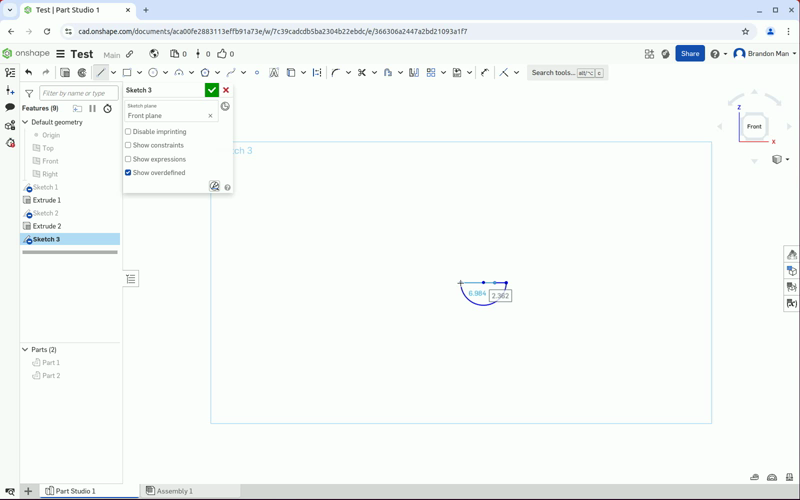
key_up(shift)
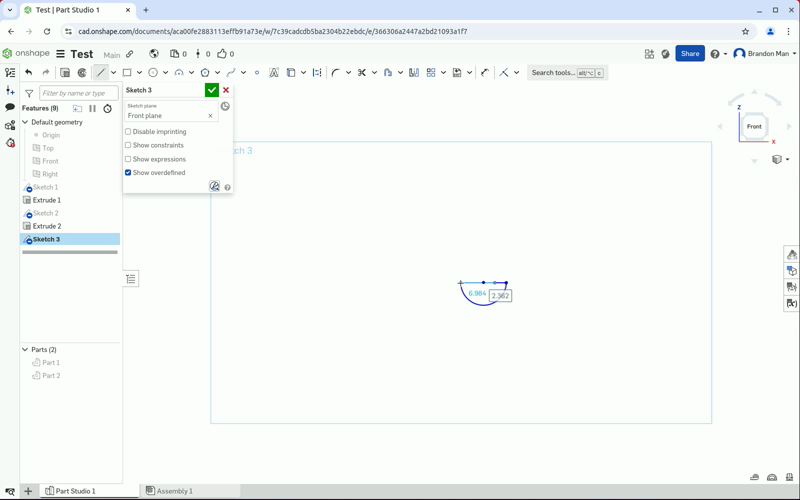
click(460, 282)
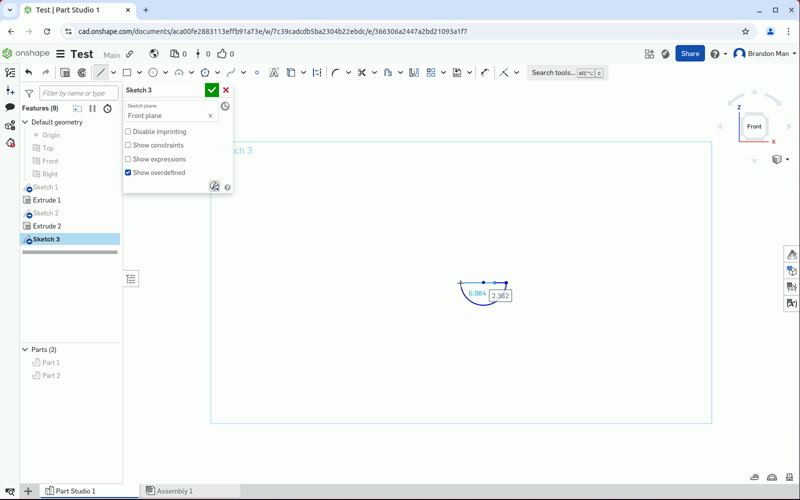
key(esc)
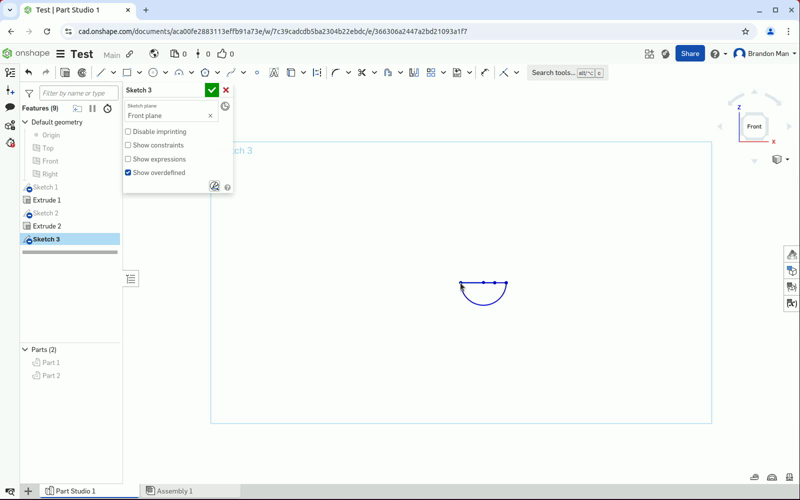
mouse_move(502, 284)
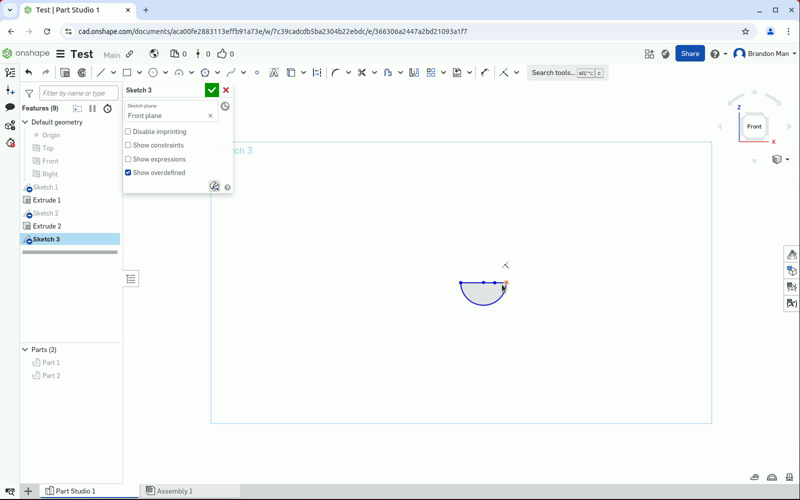
scroll(6)
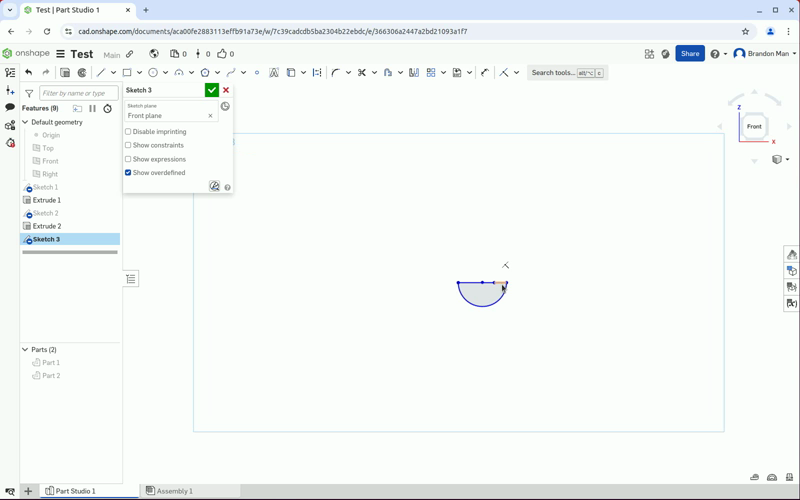
scroll(6)
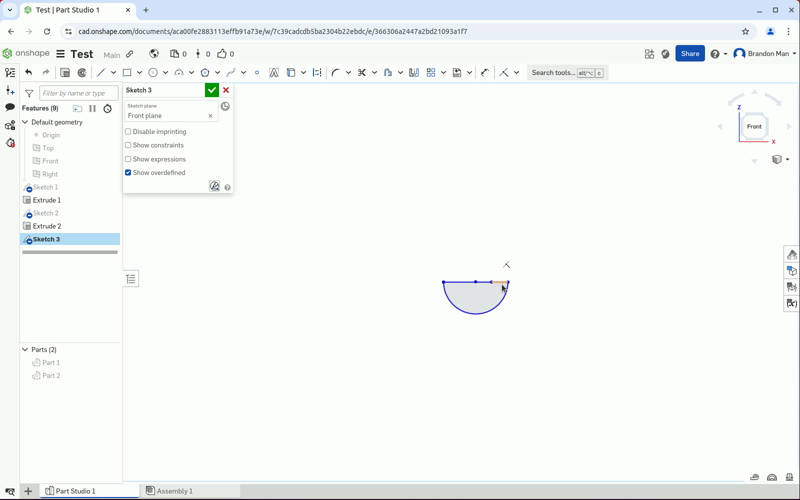
scroll(6)
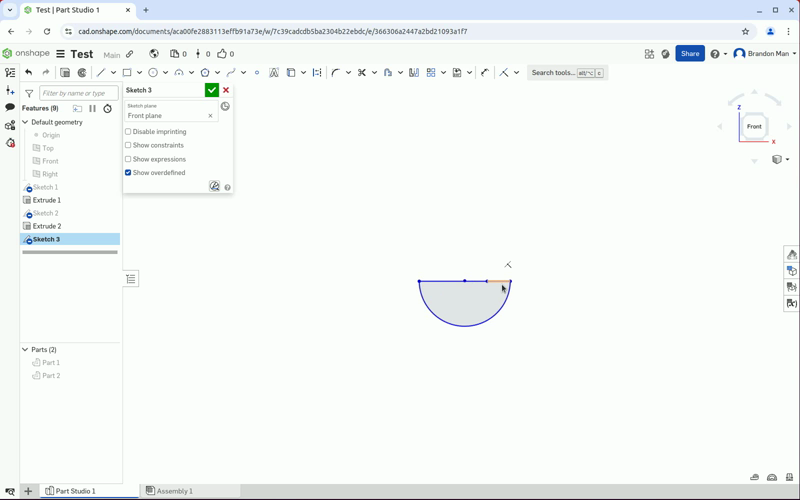
scroll(6)
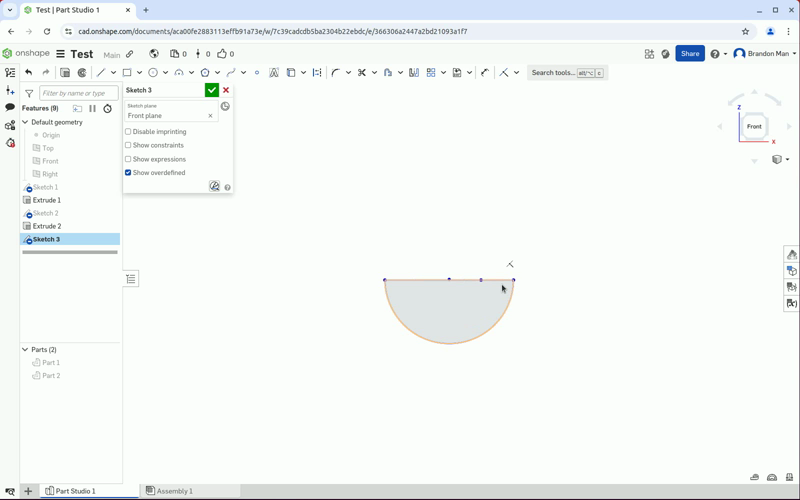
scroll(6)
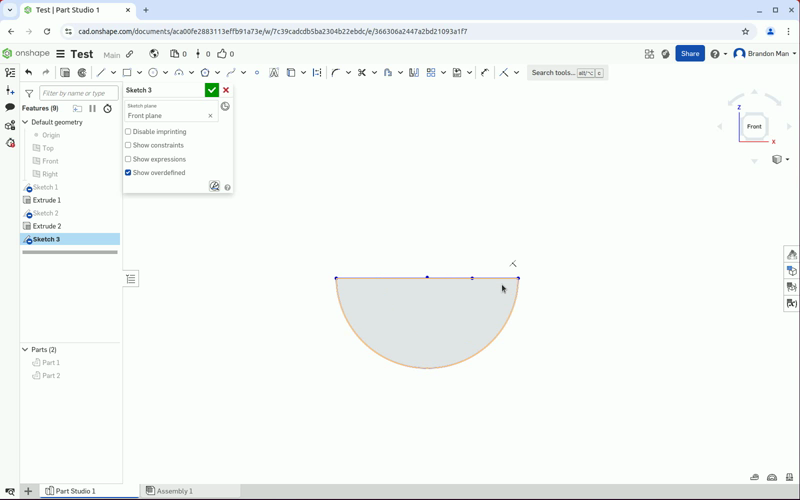
scroll(6)
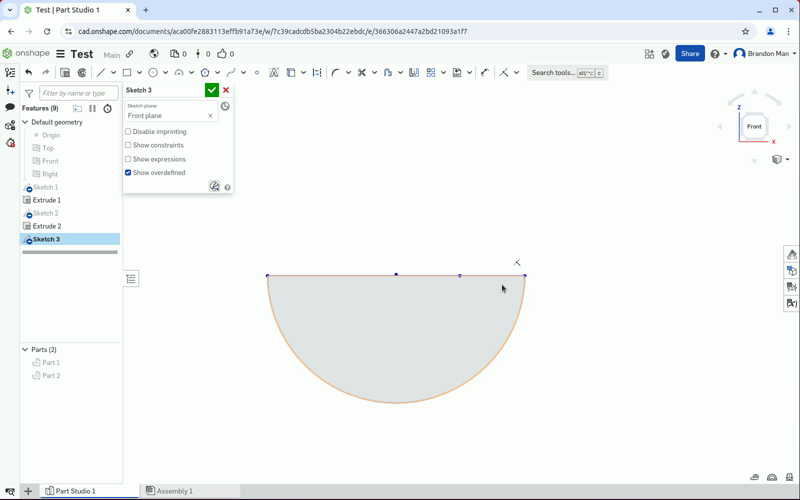
scroll(6)
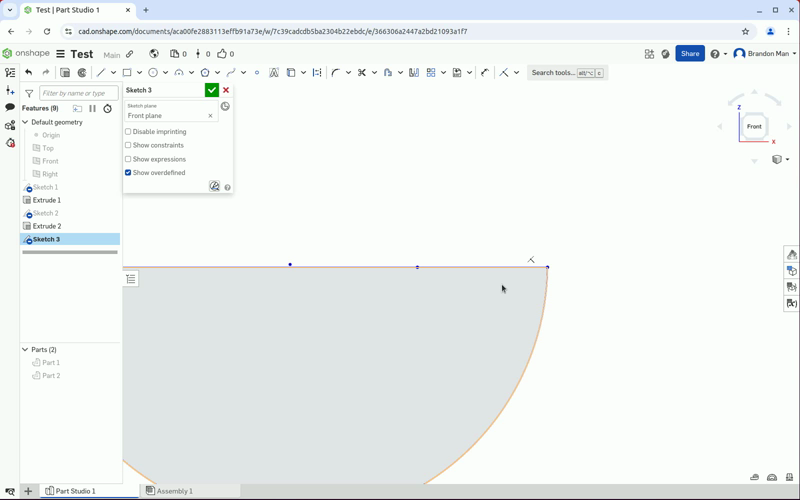
click(502, 284)
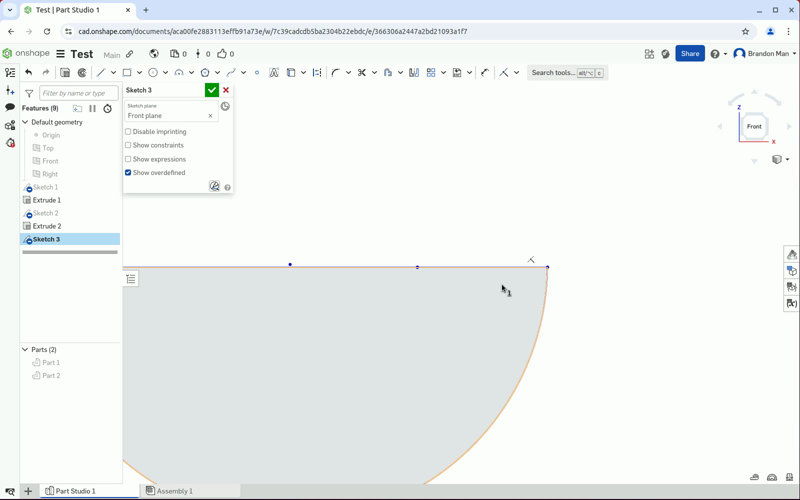
scroll(-6)
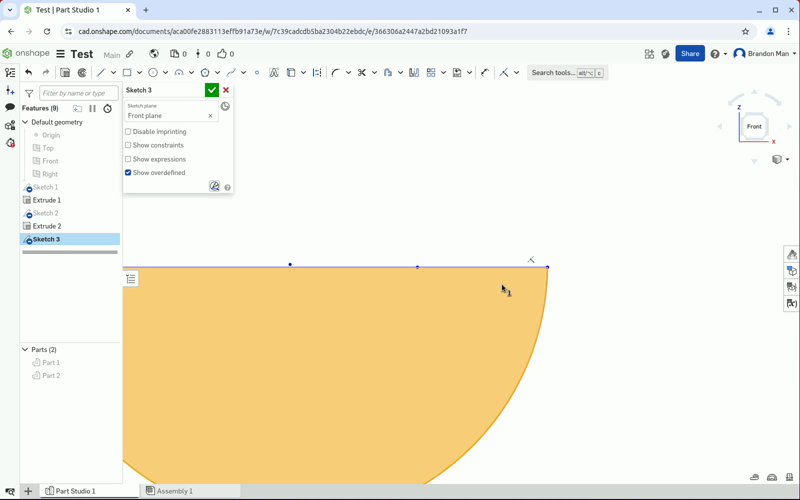
scroll(-6)
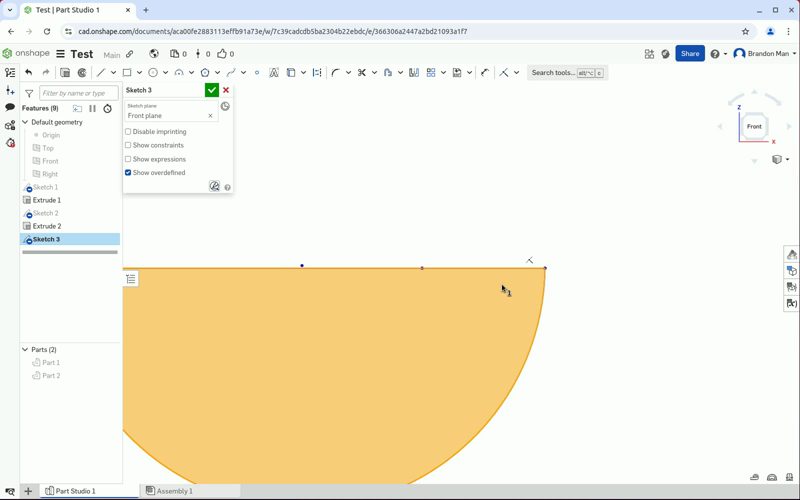
scroll(-6)
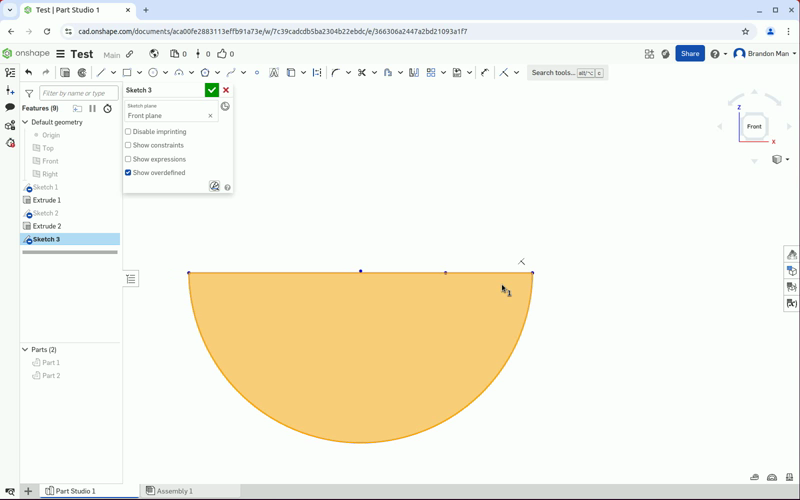
scroll(-6)
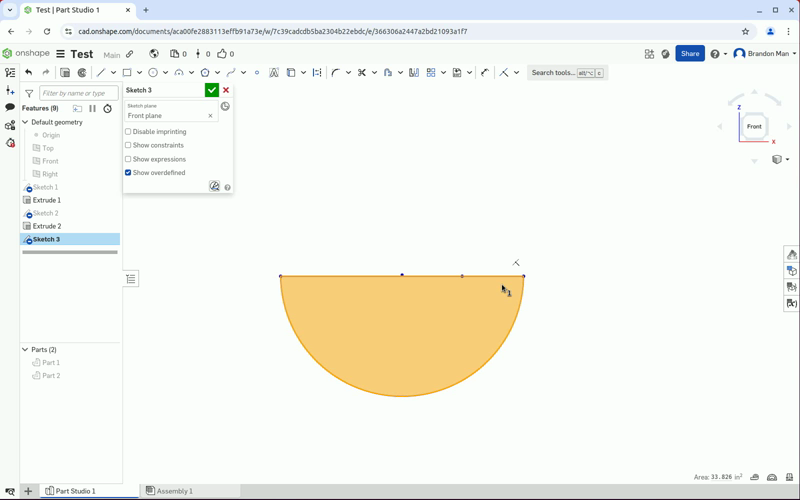
scroll(-6)
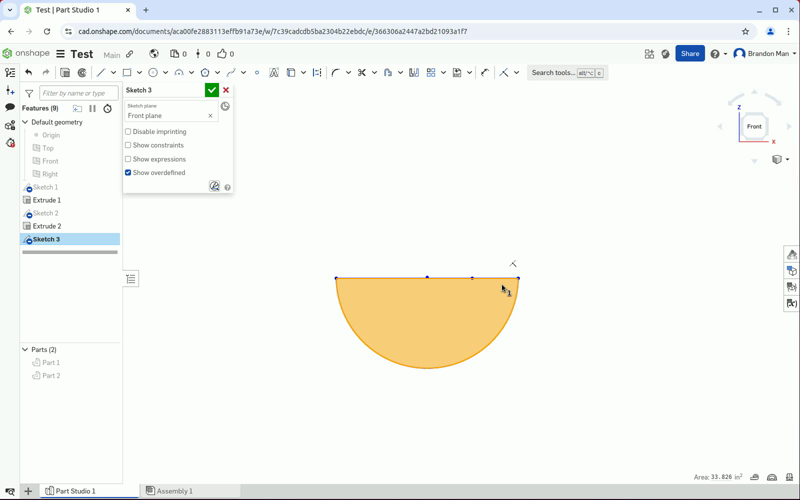
scroll(-6)
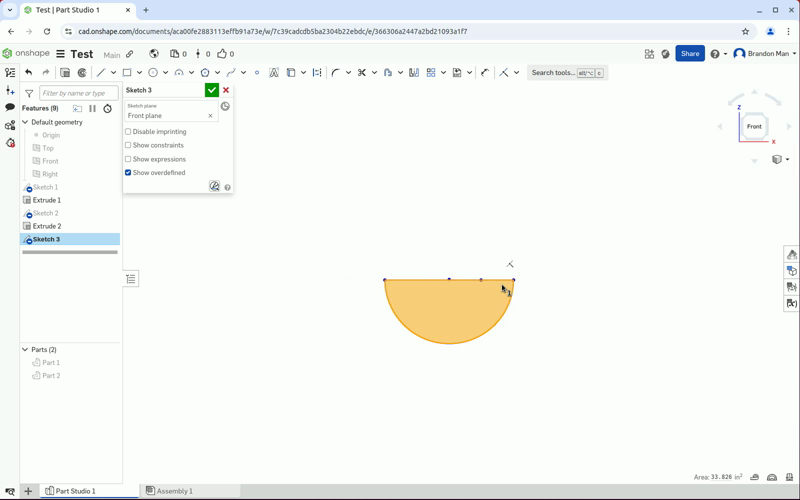
scroll(-6)
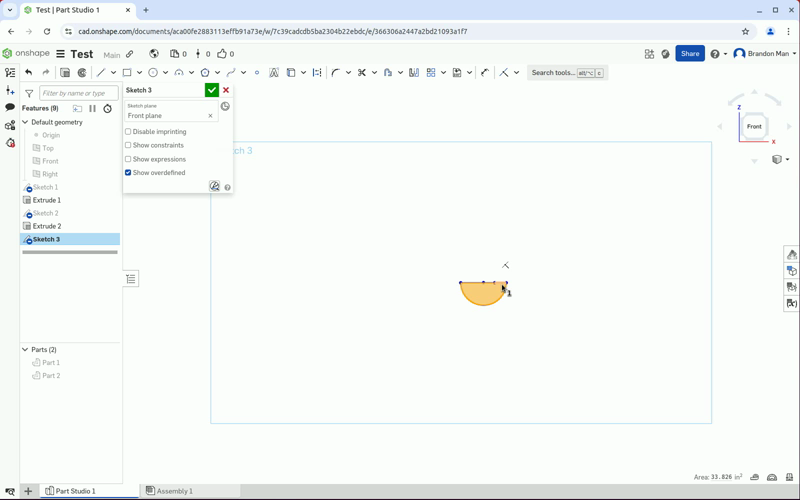
mouse_move(73, 352)
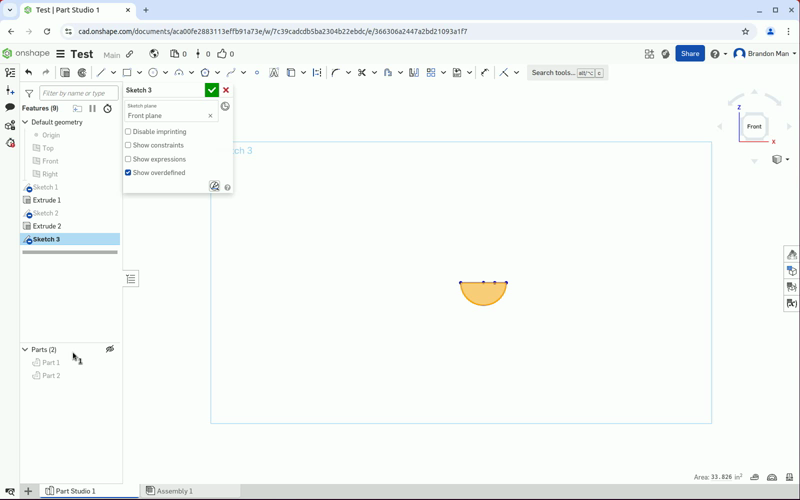
key(shift+y)
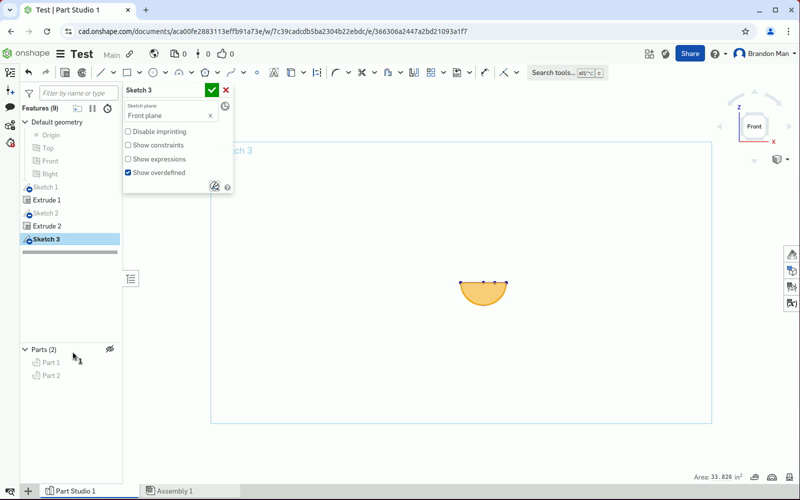
key(shift+e)
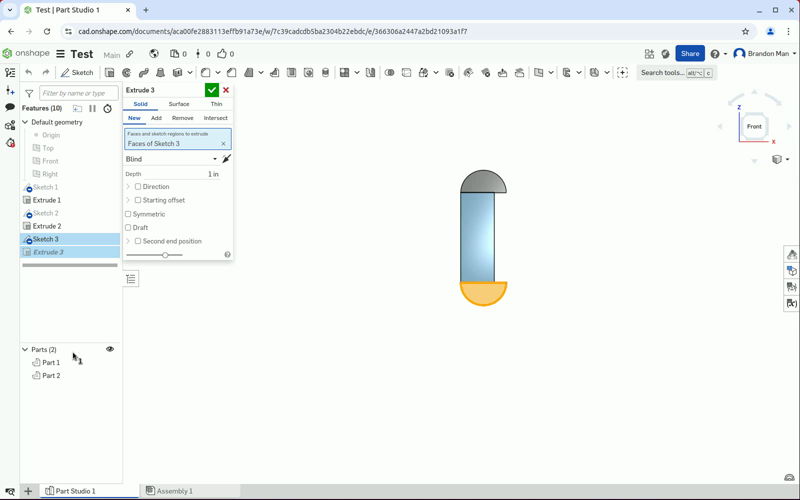
mouse_move(143, 106)
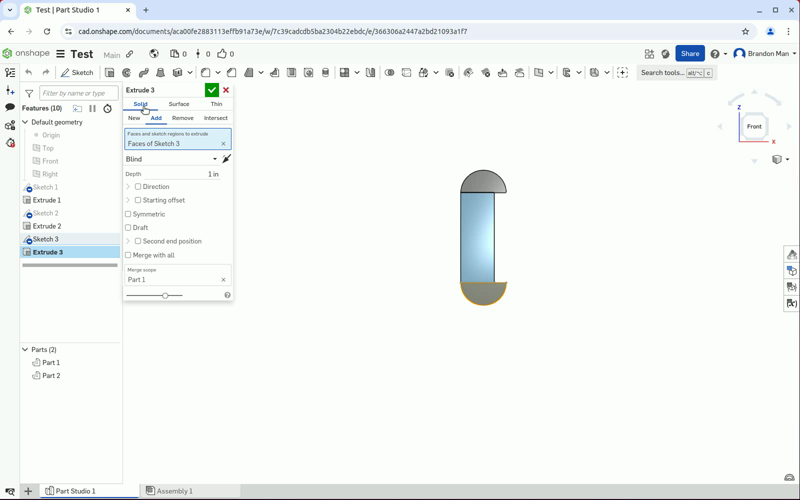
click(143, 106)
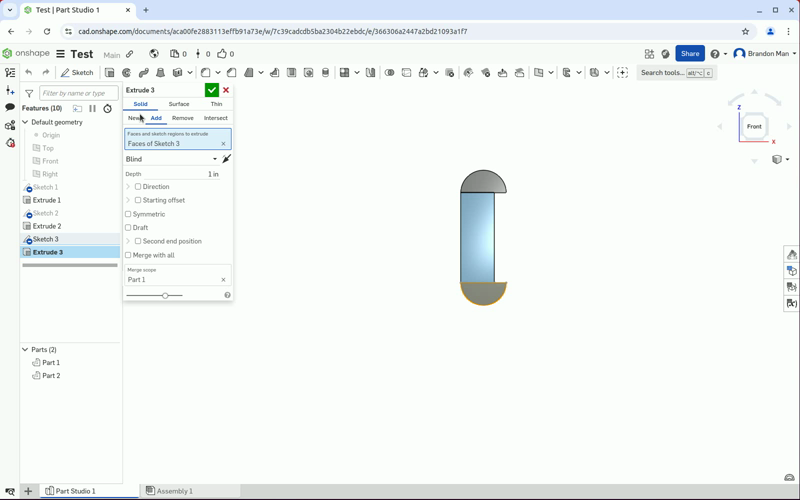
mouse_move(137, 120)
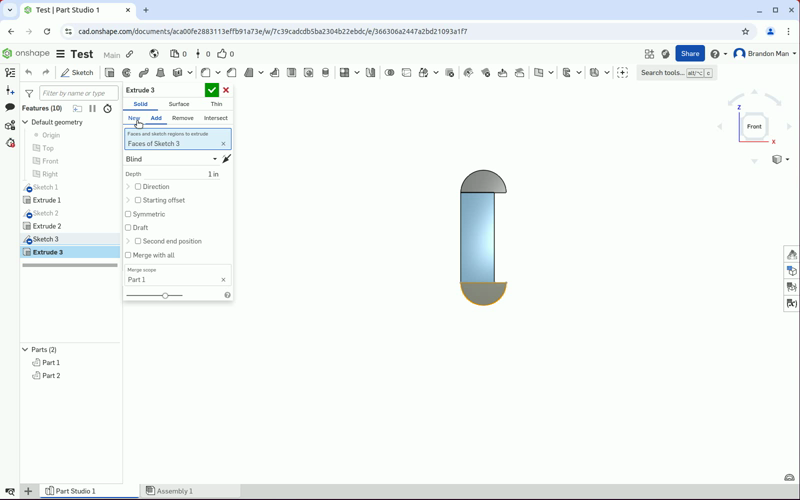
click(137, 120)
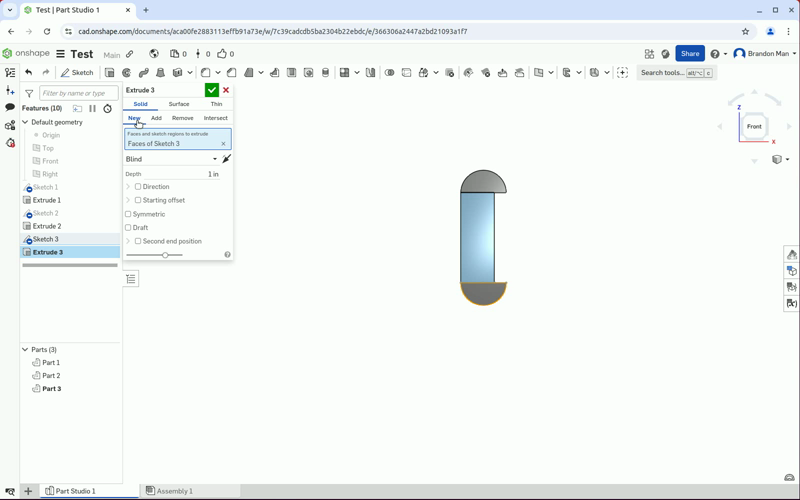
key(tab, 4)
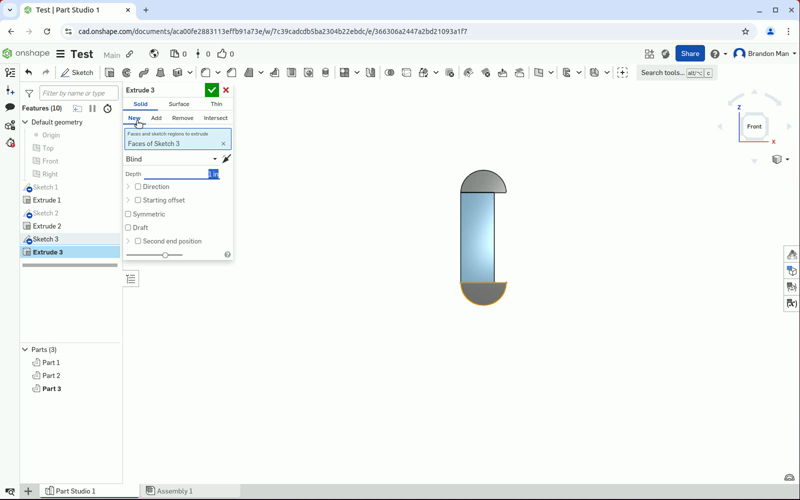
text(9.147)
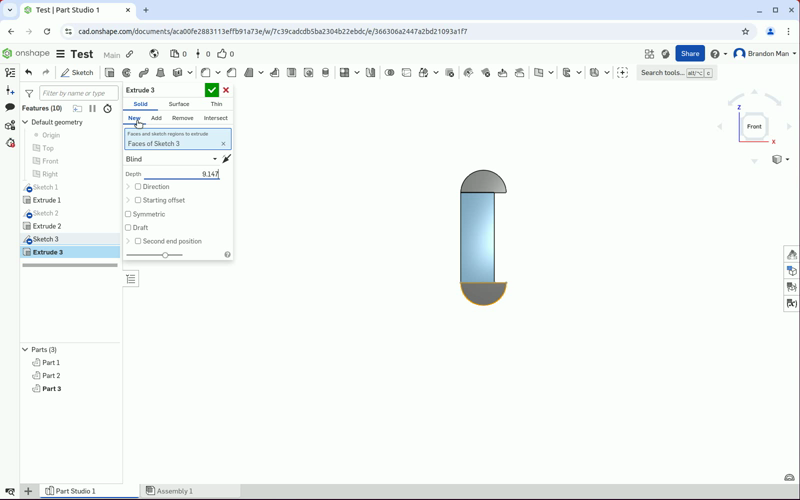
key(enter)
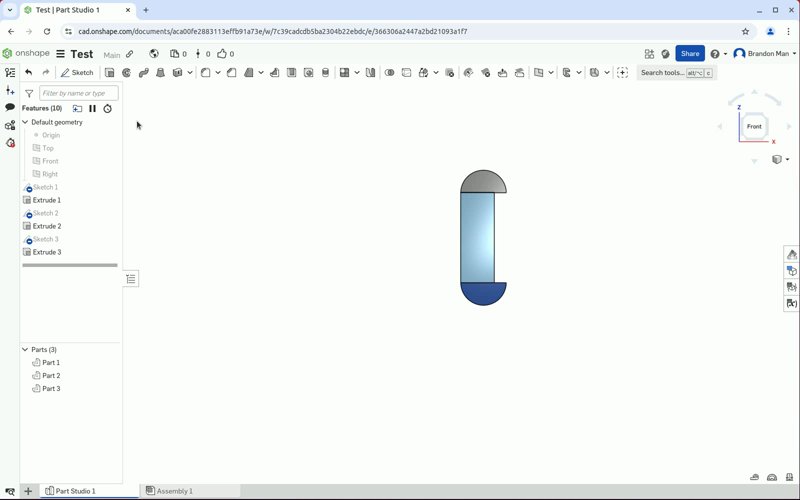
key(shift+h)
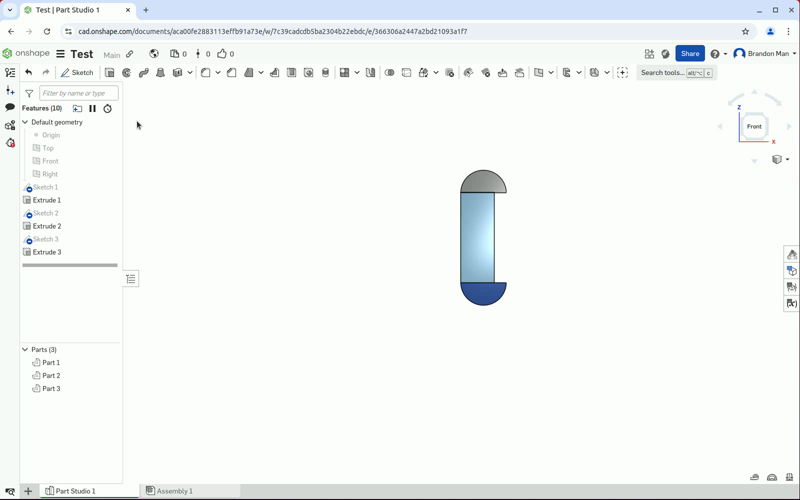
key(shift+h)
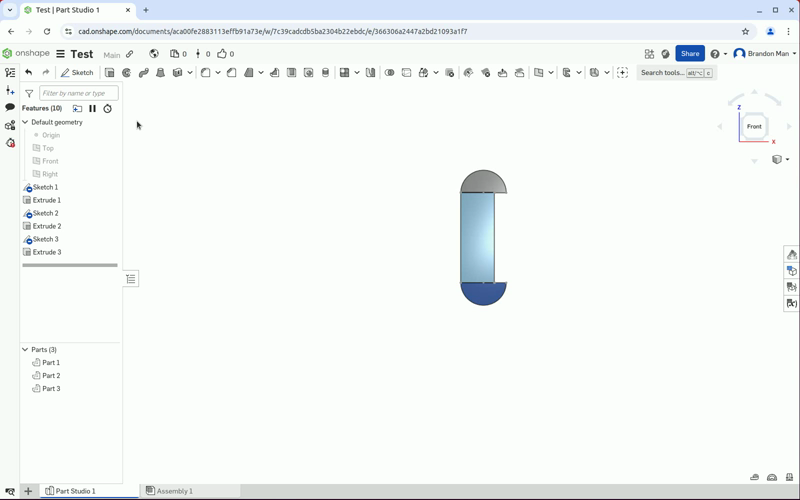
key(shift+7)
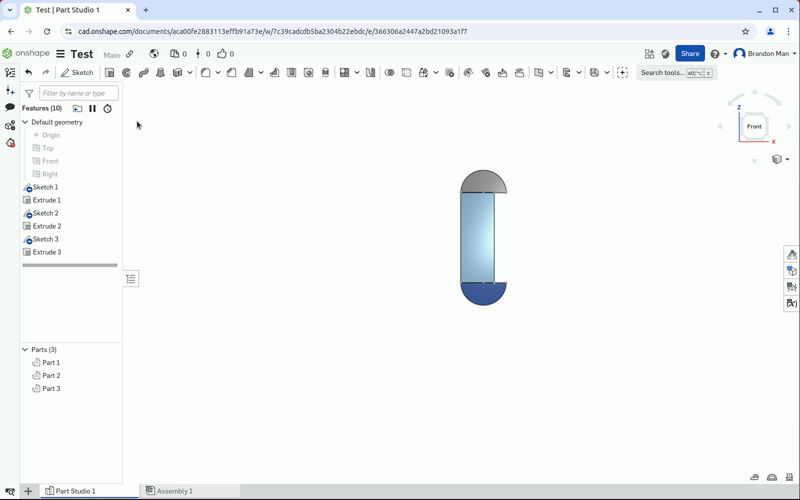
key(left, 2)
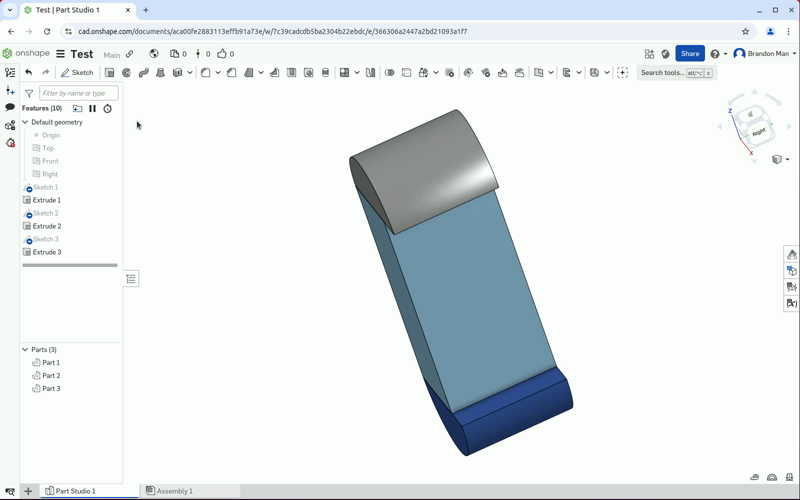
key(down, 2)
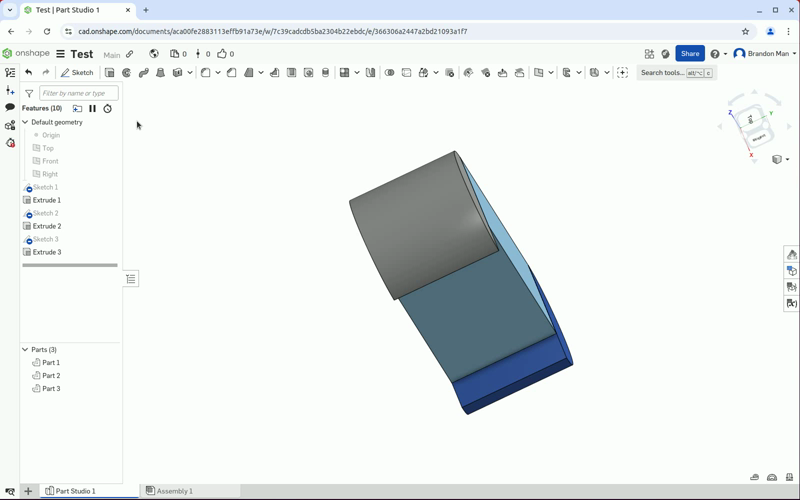
key(up, 2)
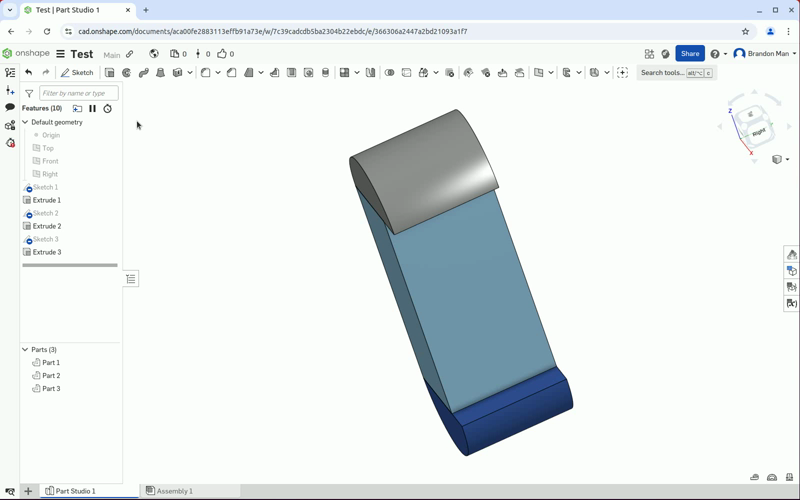
key(right, 2)
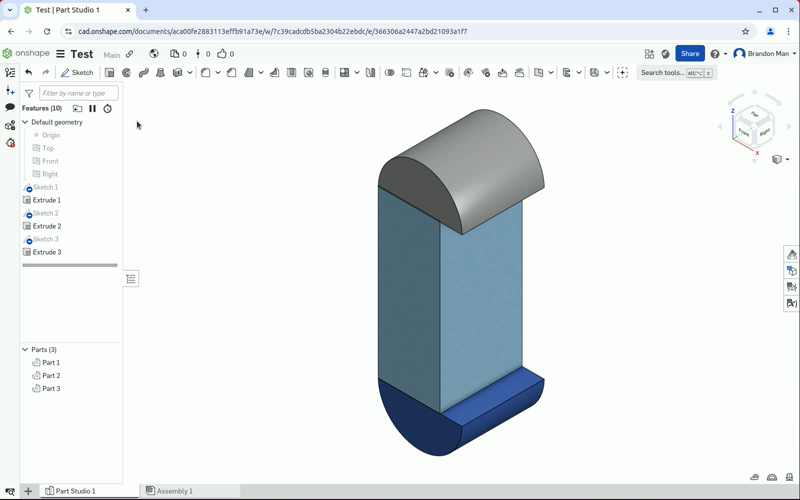
mouse_move(73, 189)
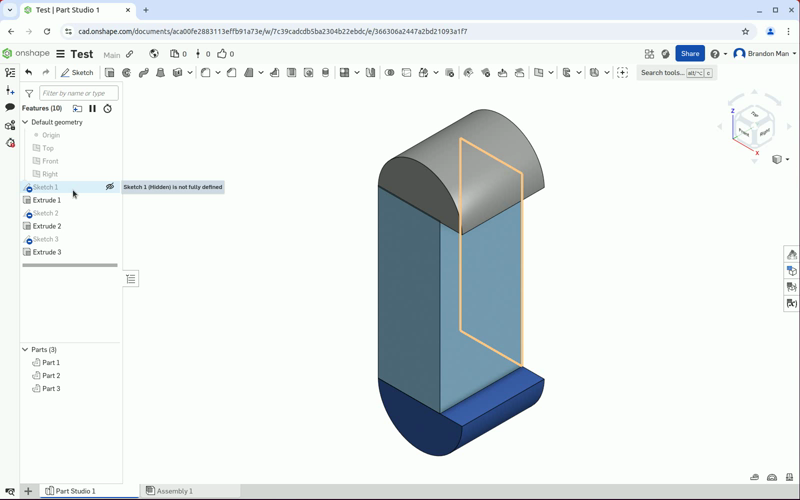
click(73, 189)